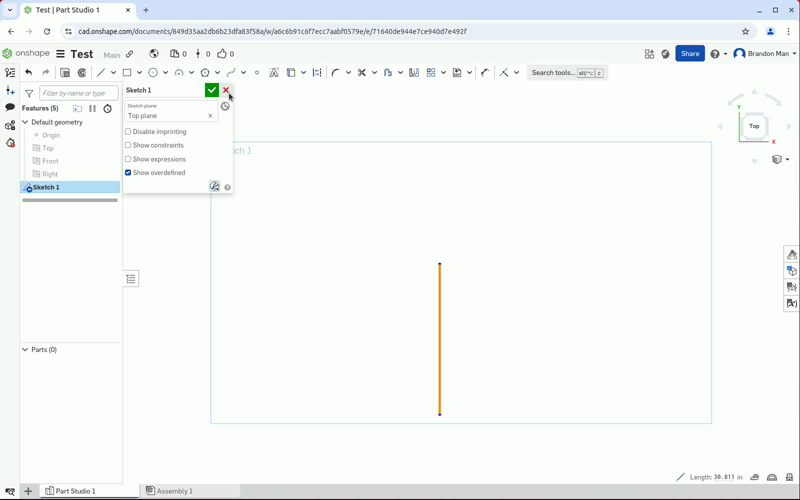
key(shift+h)
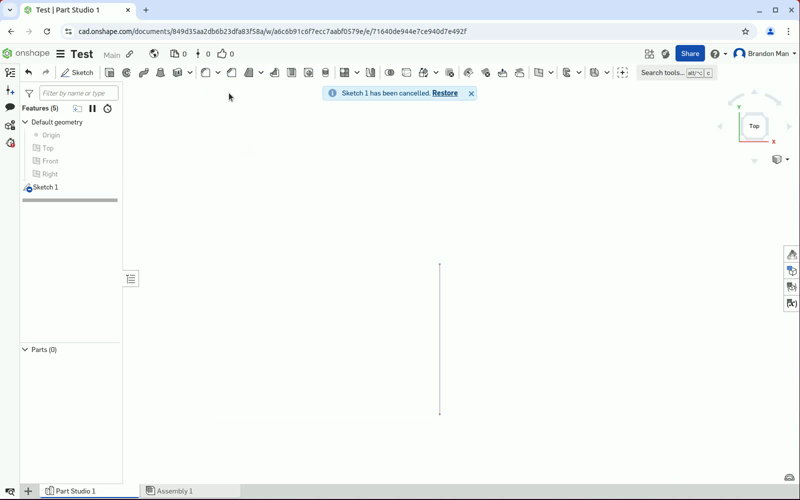
key(shift+s)
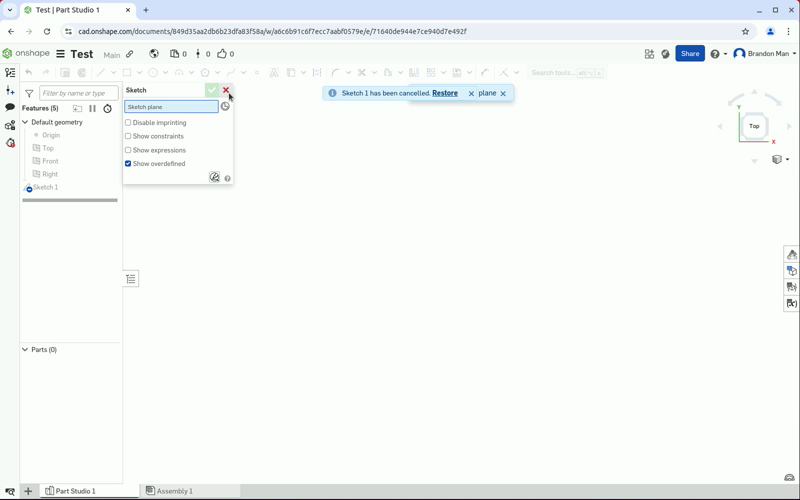
mouse_move(73, 150)
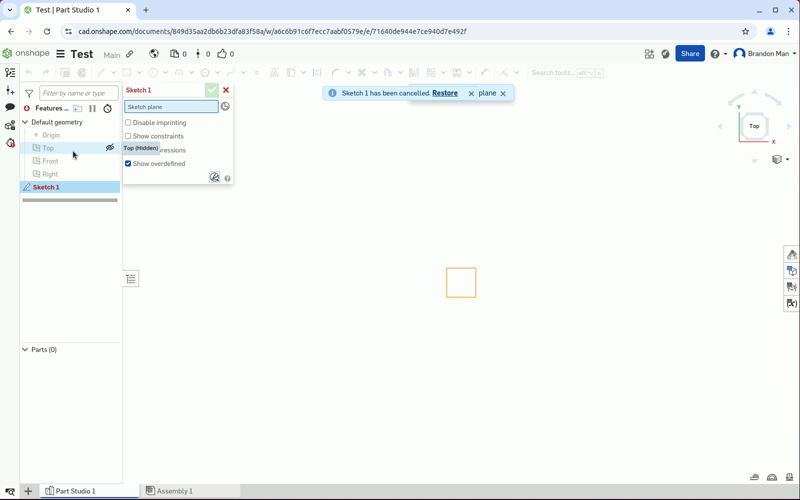
click(73, 150)
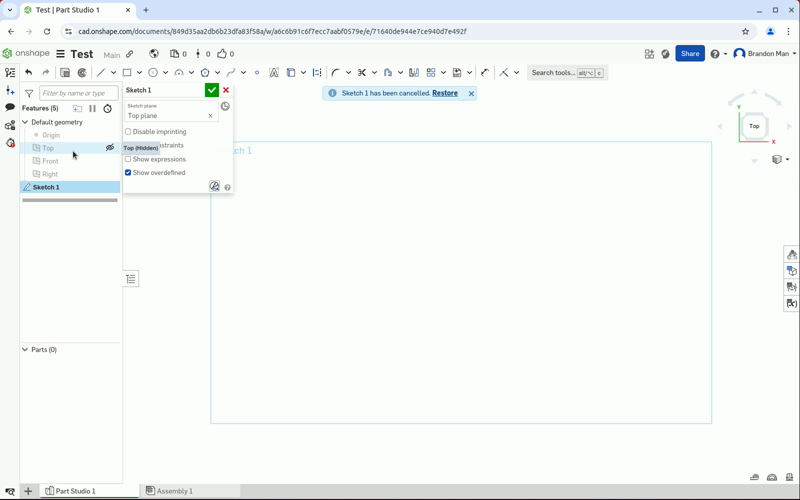
mouse_move(73, 352)
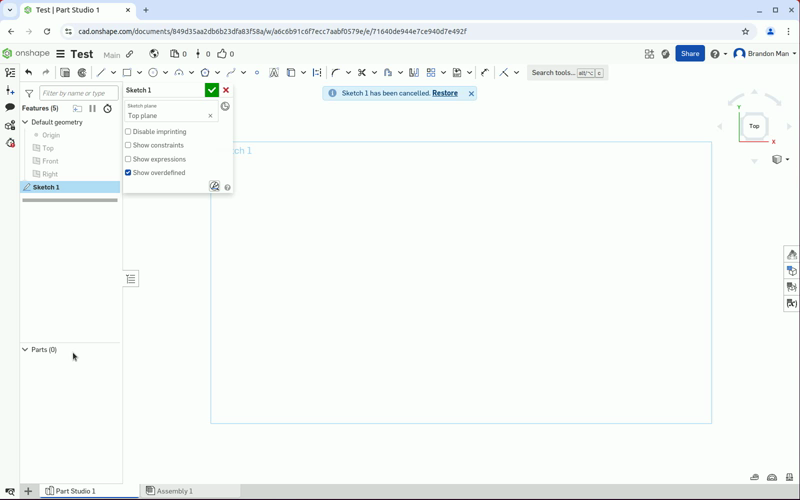
key(y)
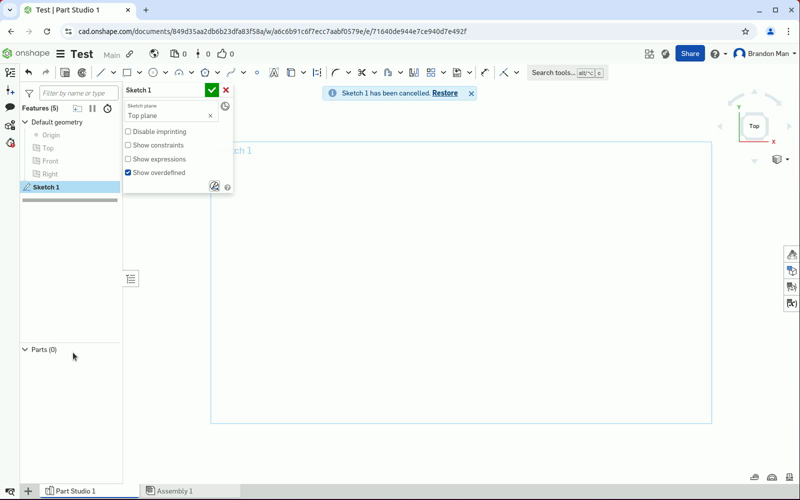
key(l)
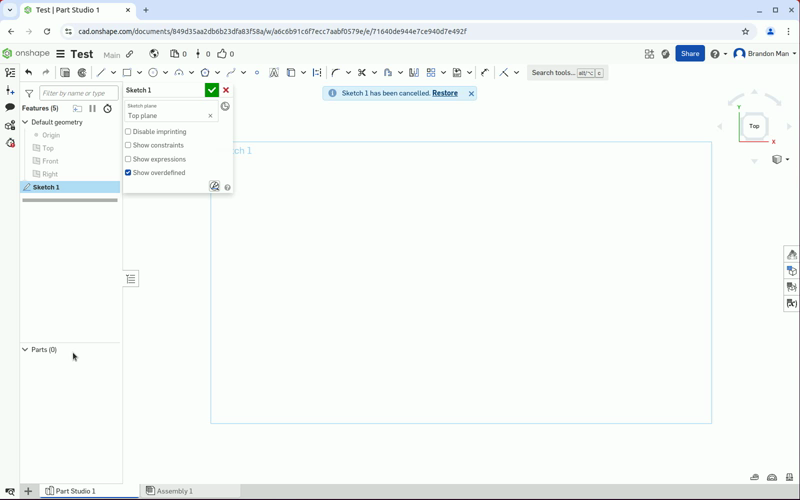
key_down(shift)
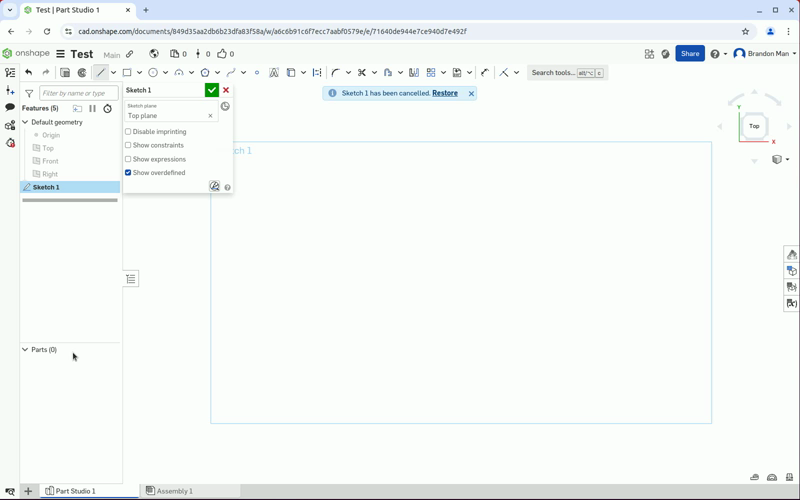
mouse_move(447, 308)
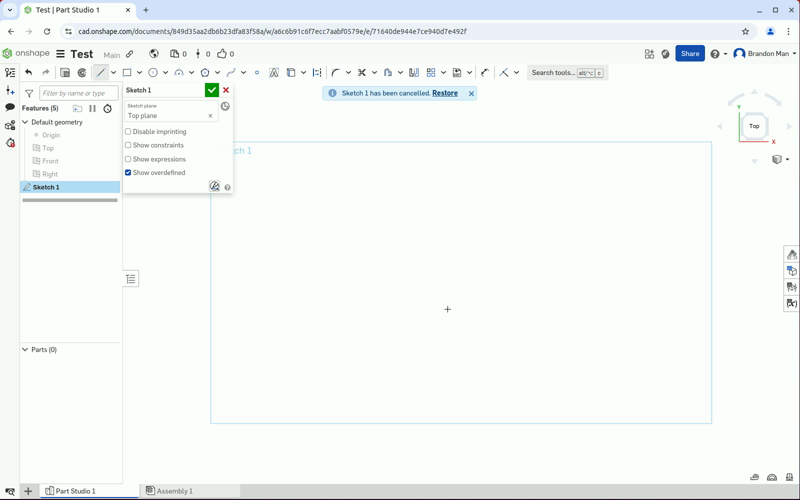
click(447, 308)
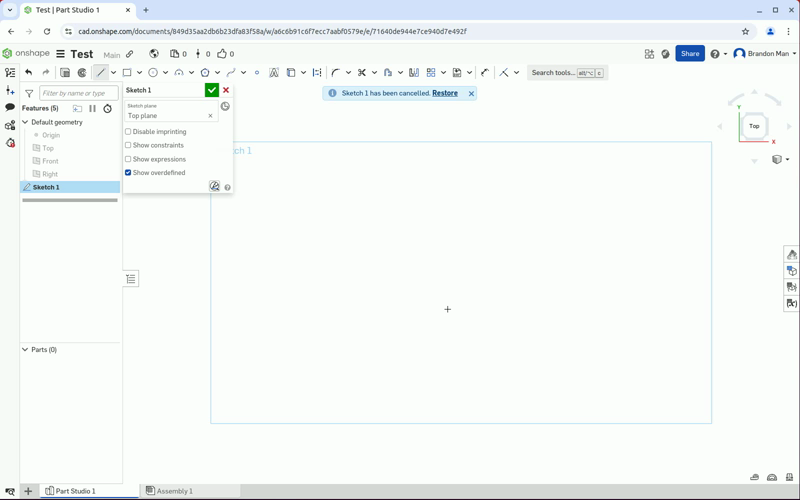
key_up(shift)
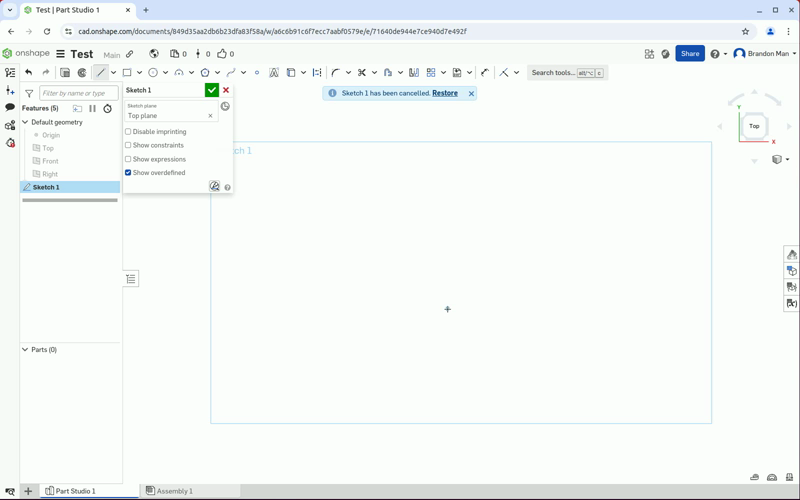
key_down(shift)
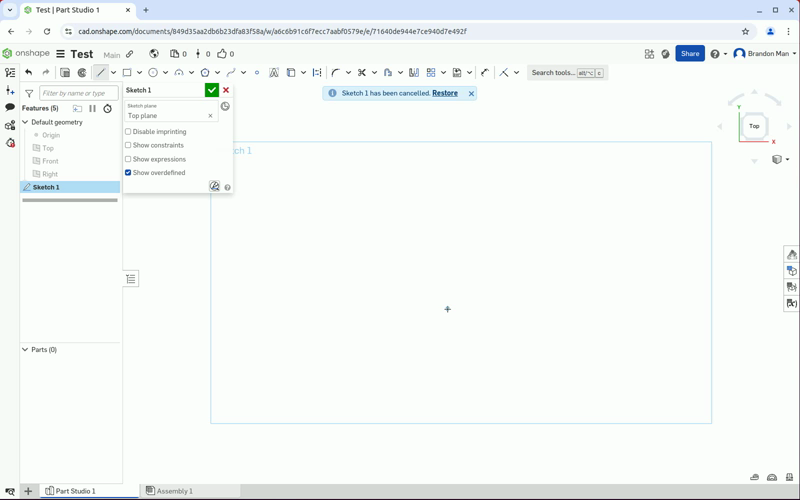
mouse_move(477, 308)
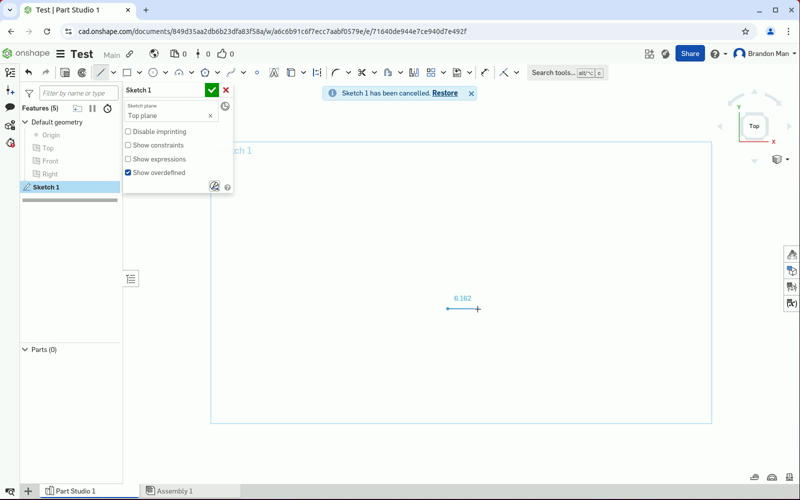
mouse_move(474, 308)
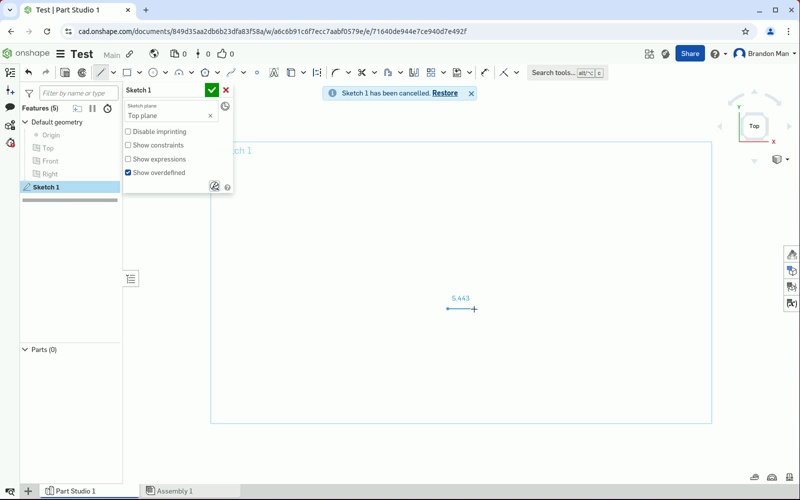
click(474, 308)
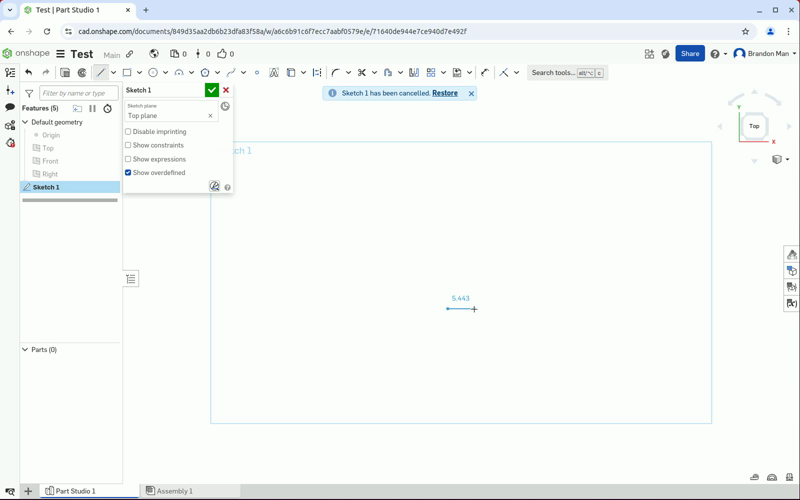
key_up(shift)
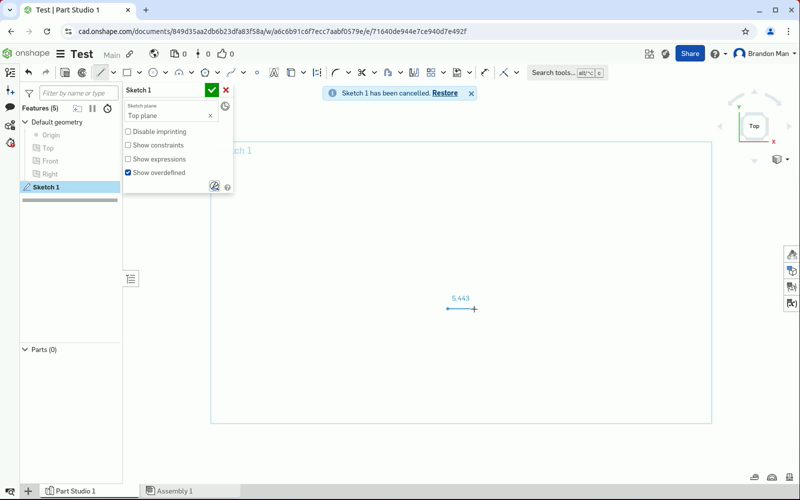
key_down(shift)
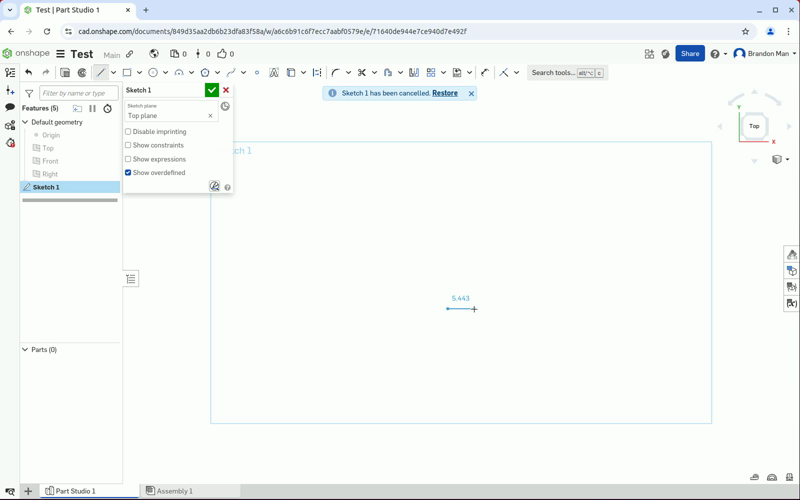
mouse_move(504, 308)
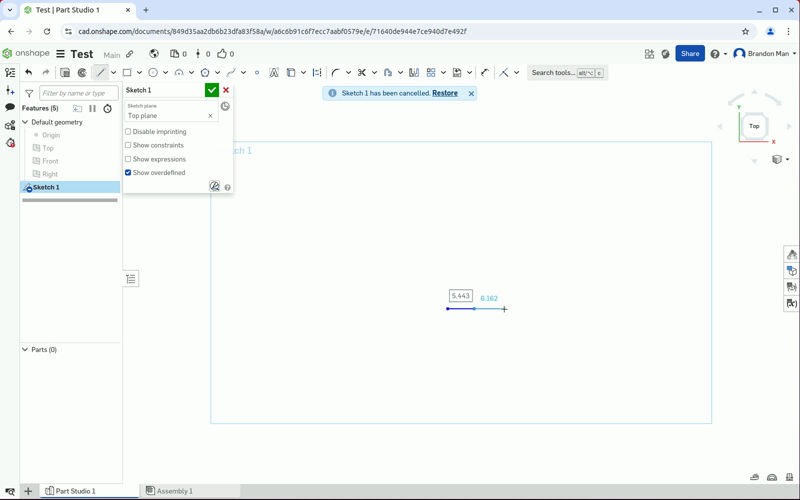
mouse_move(474, 256)
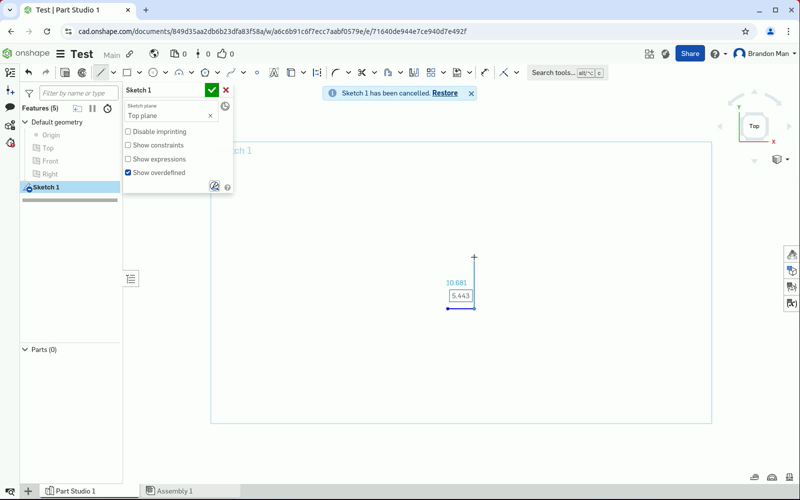
click(474, 256)
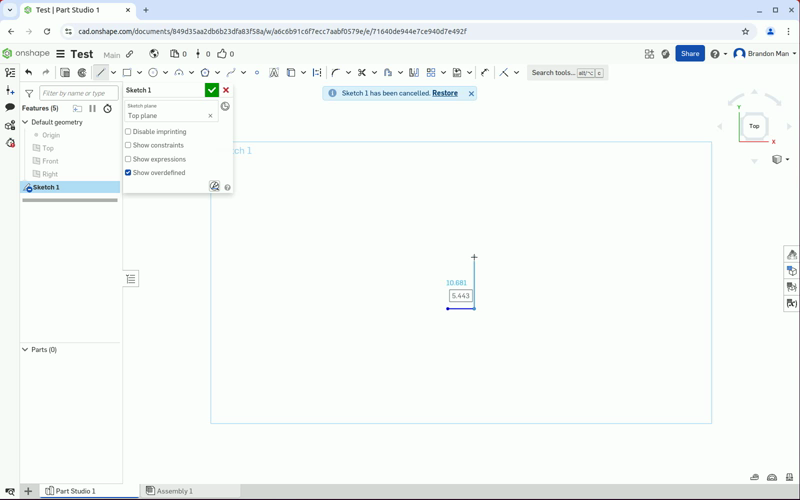
key_up(shift)
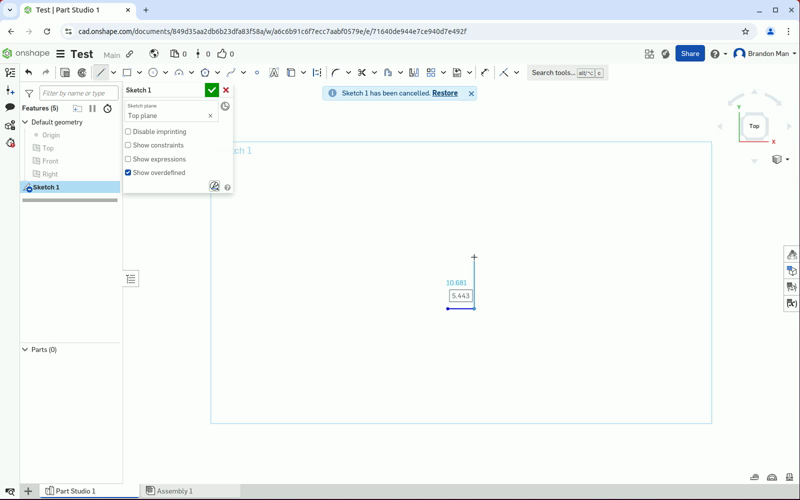
key_down(shift)
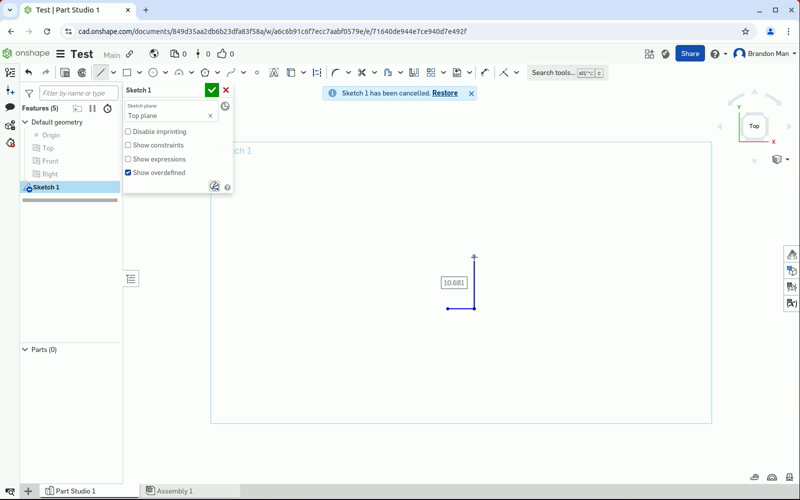
mouse_move(504, 256)
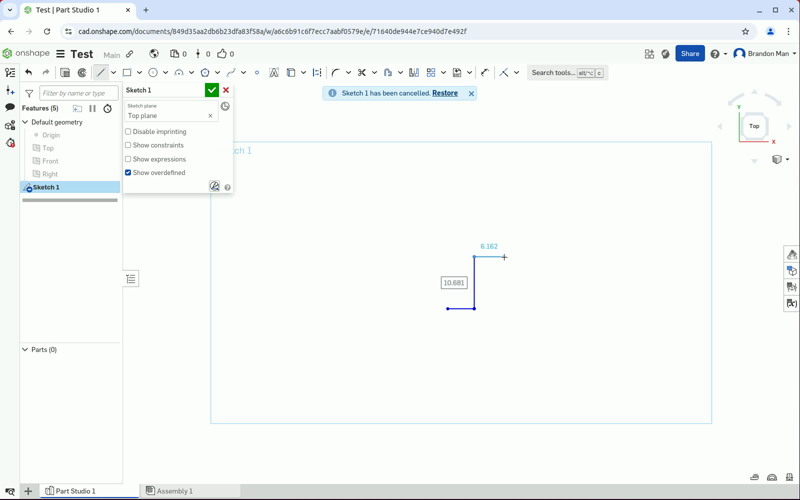
mouse_move(447, 256)
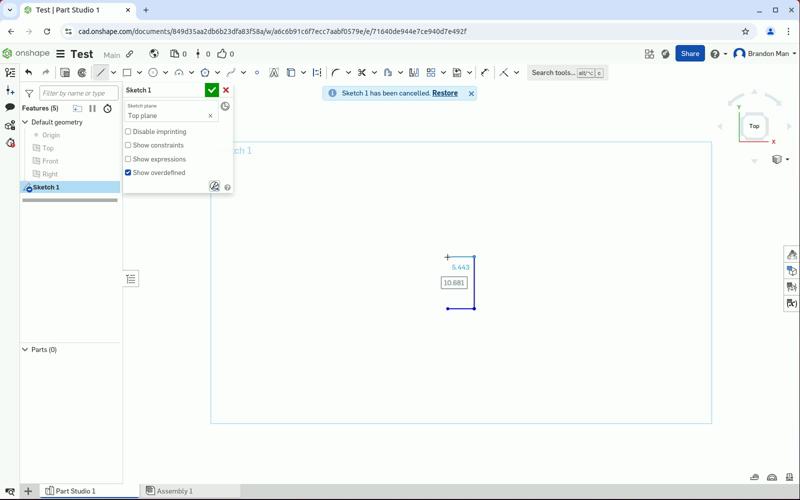
click(447, 256)
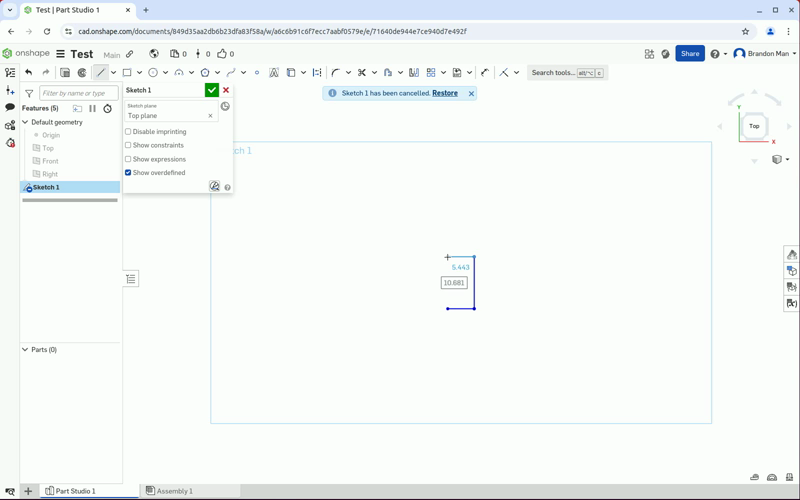
key_up(shift)
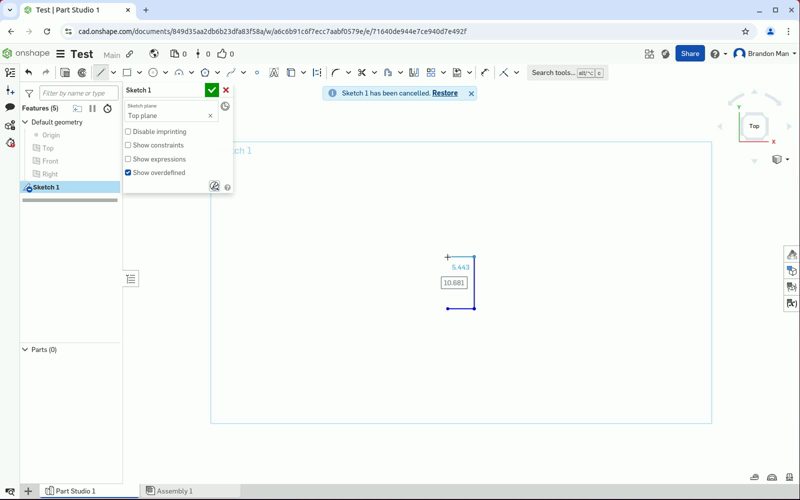
mouse_move(477, 256)
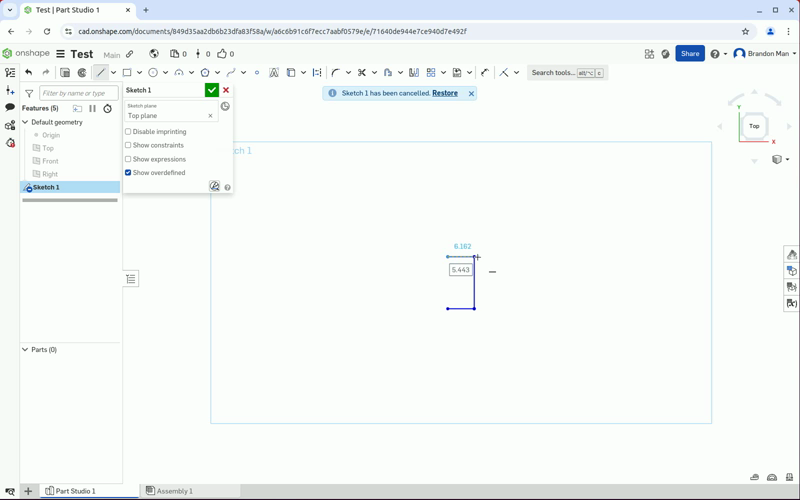
key_down(shift)
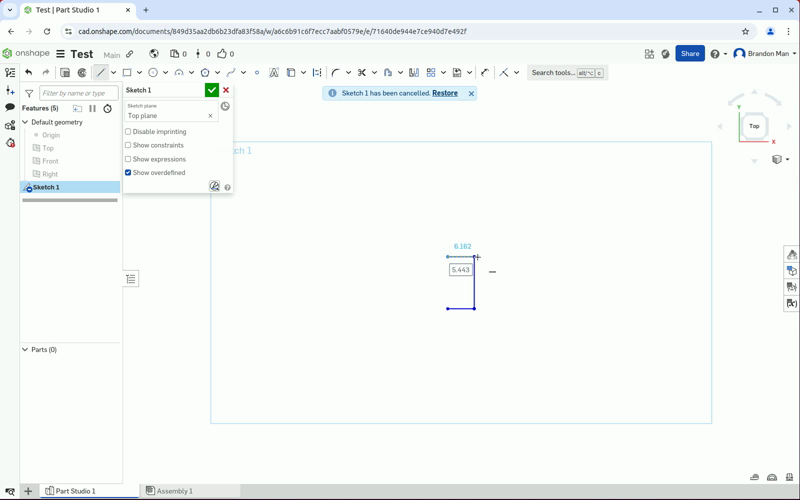
mouse_move(447, 308)
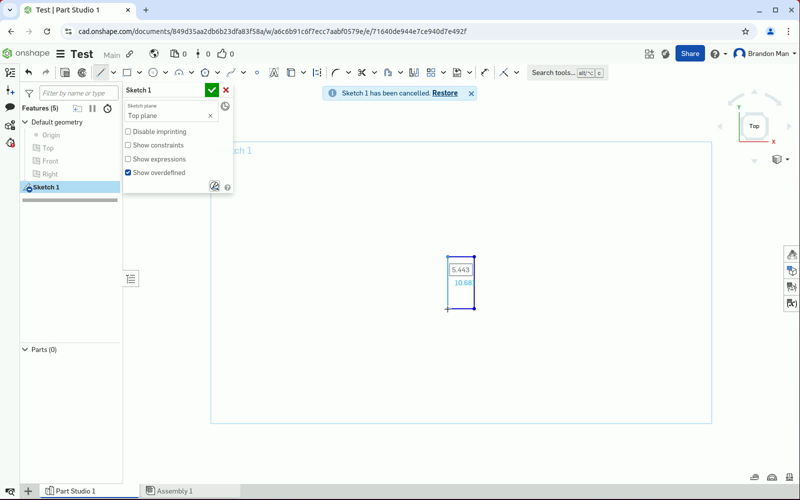
key_up(shift)
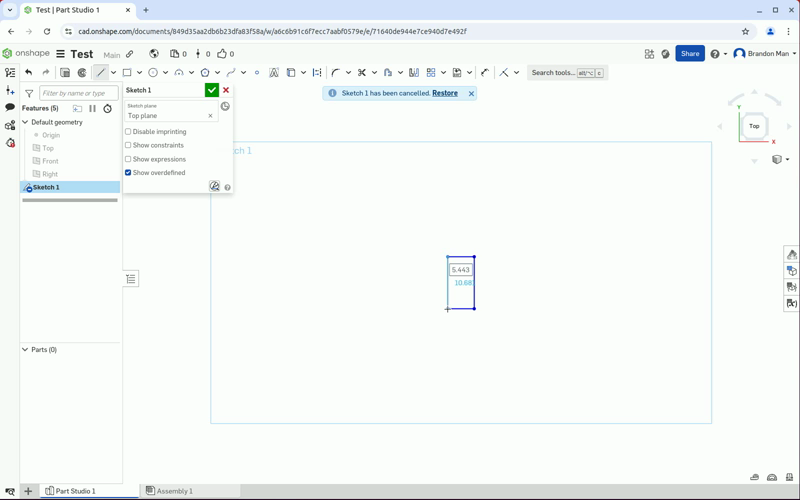
click(447, 308)
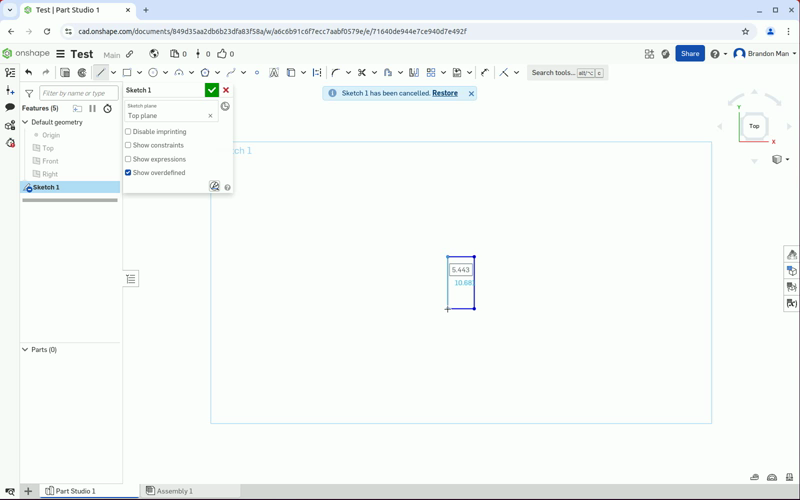
key(esc)
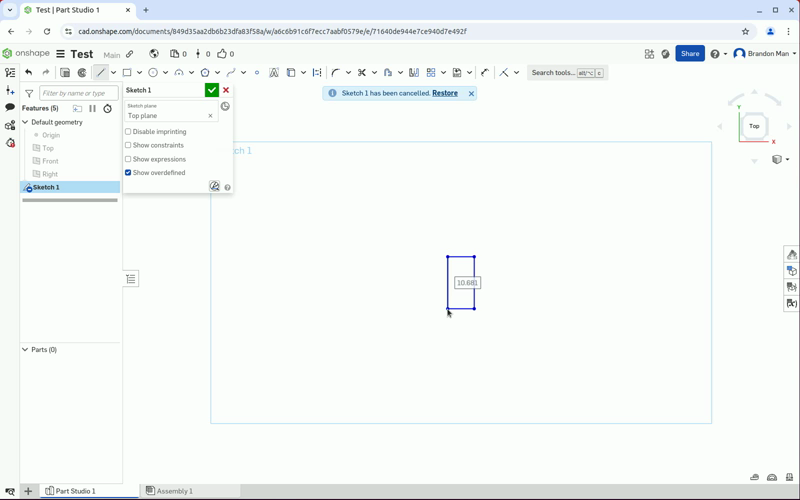
mouse_move(467, 276)
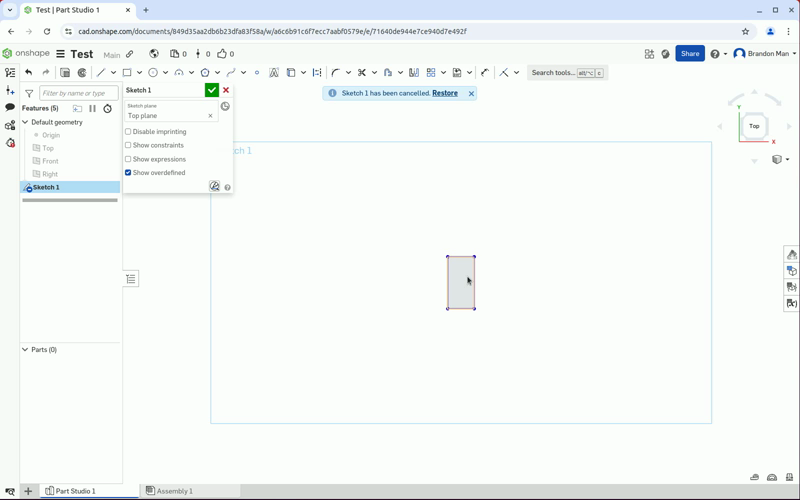
scroll(6)
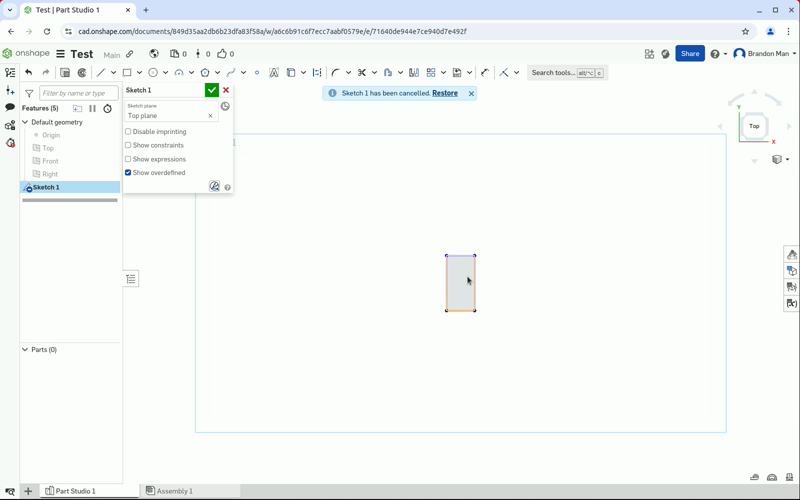
scroll(6)
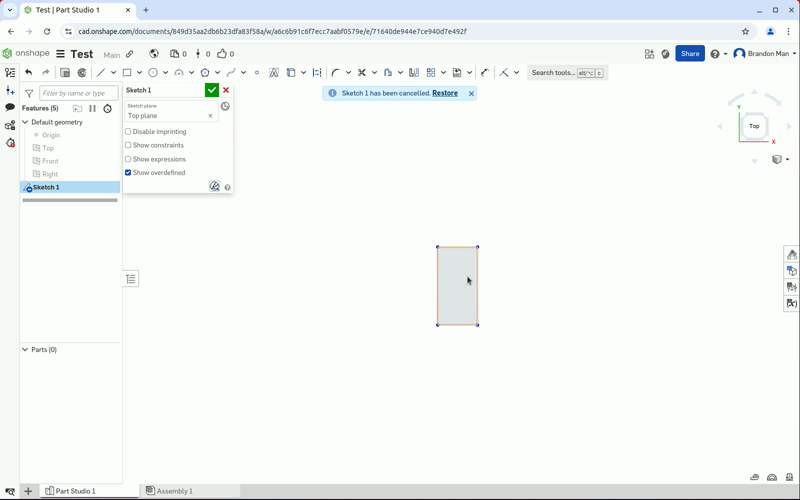
scroll(6)
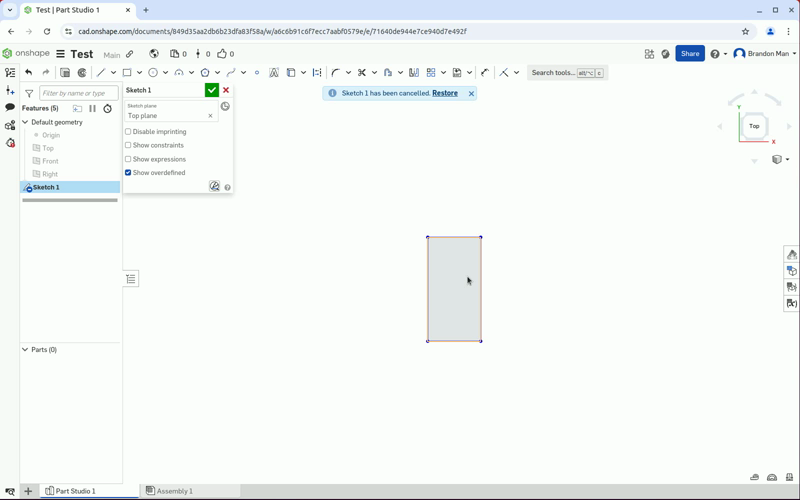
scroll(6)
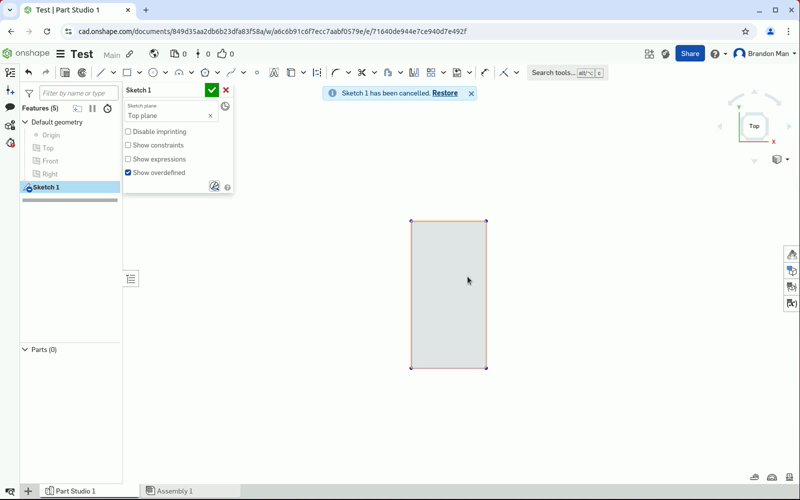
scroll(6)
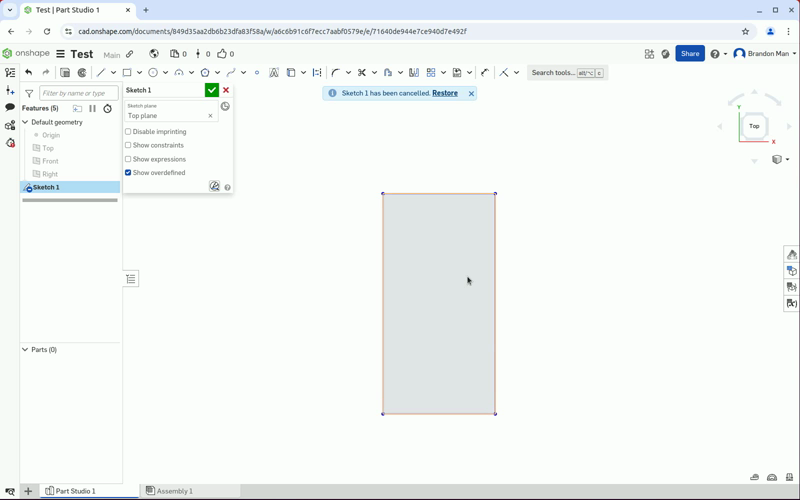
scroll(6)
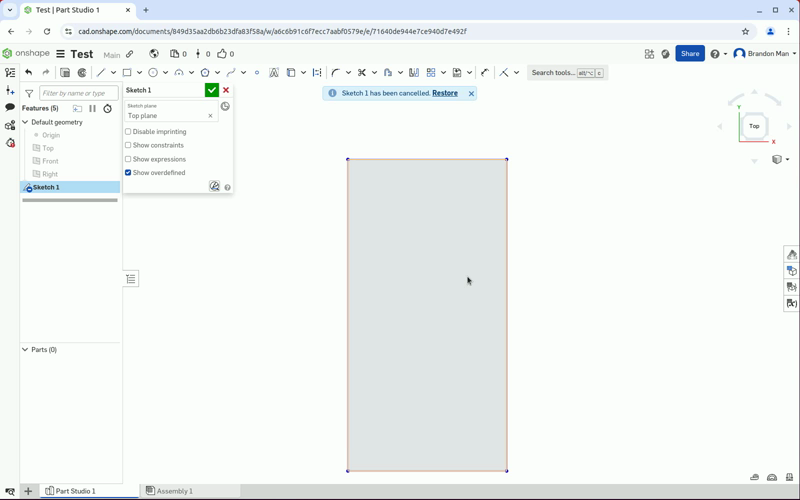
scroll(6)
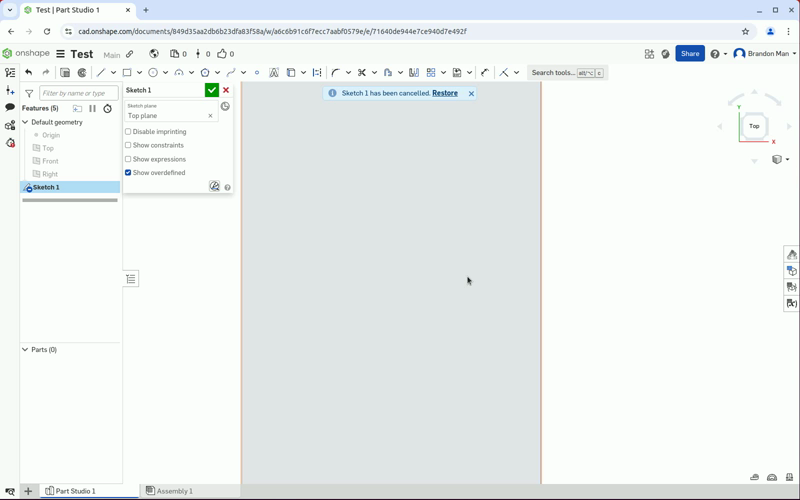
click(467, 276)
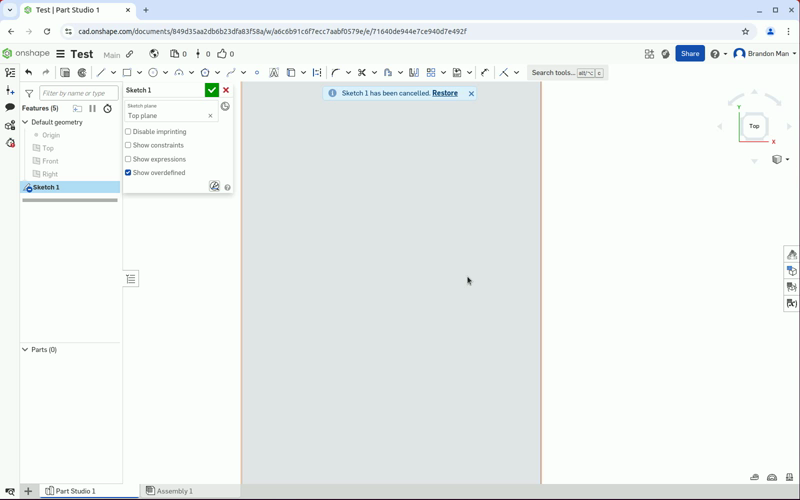
scroll(-6)
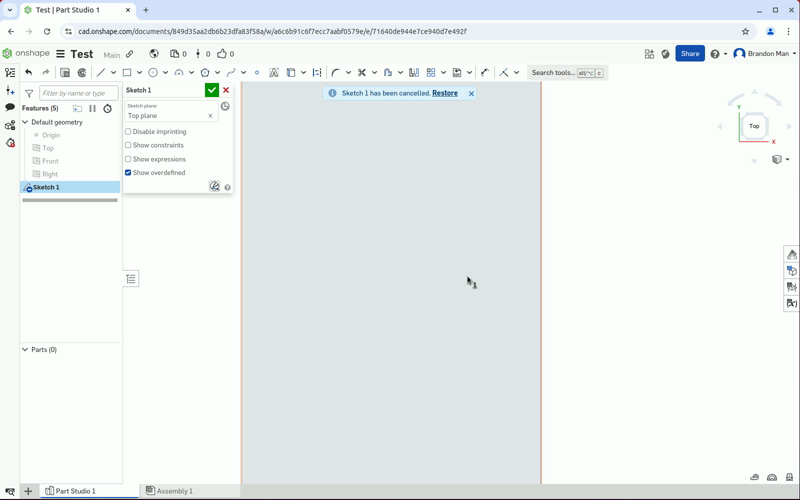
scroll(-6)
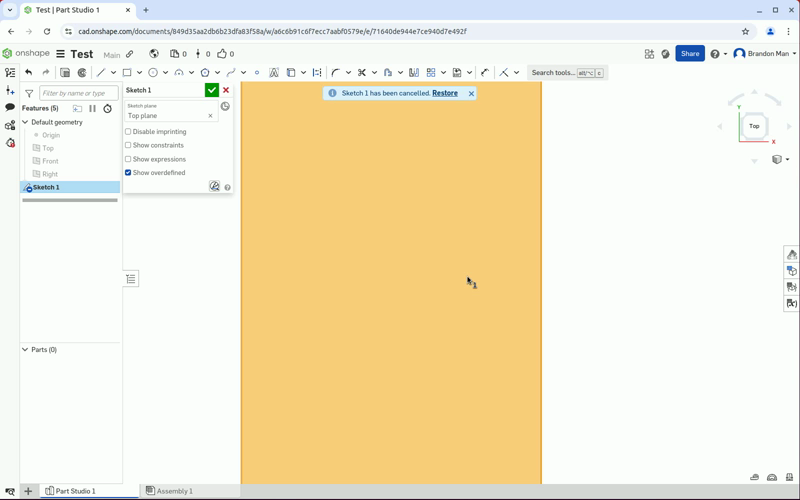
scroll(-6)
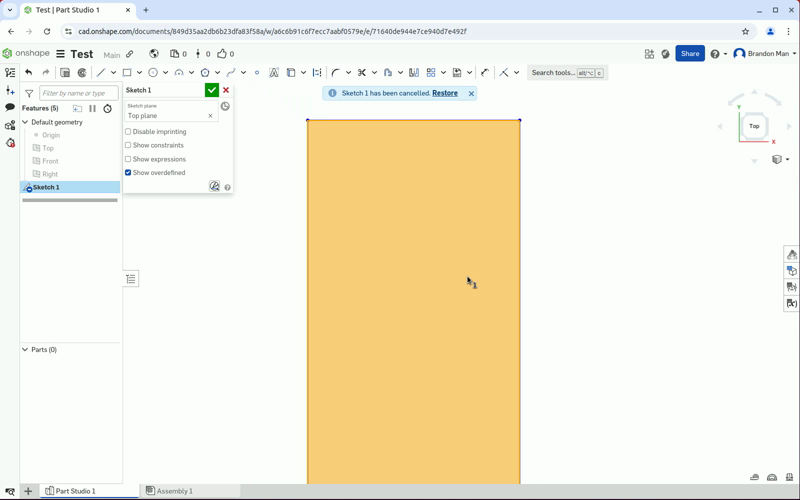
scroll(-6)
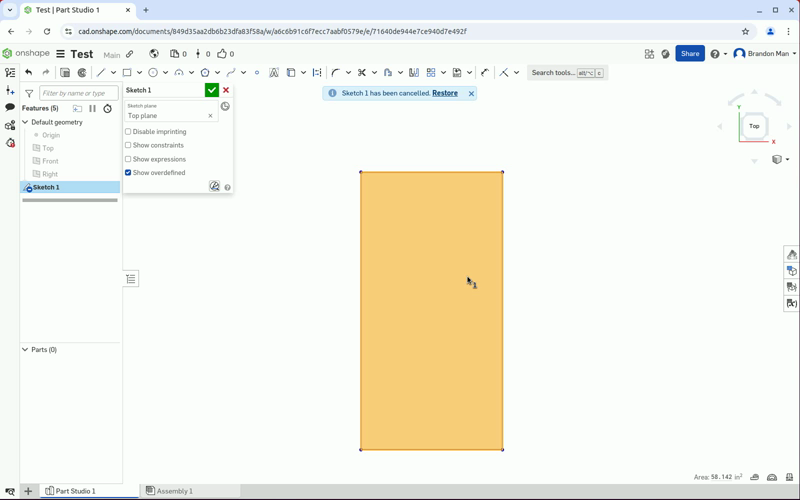
scroll(-6)
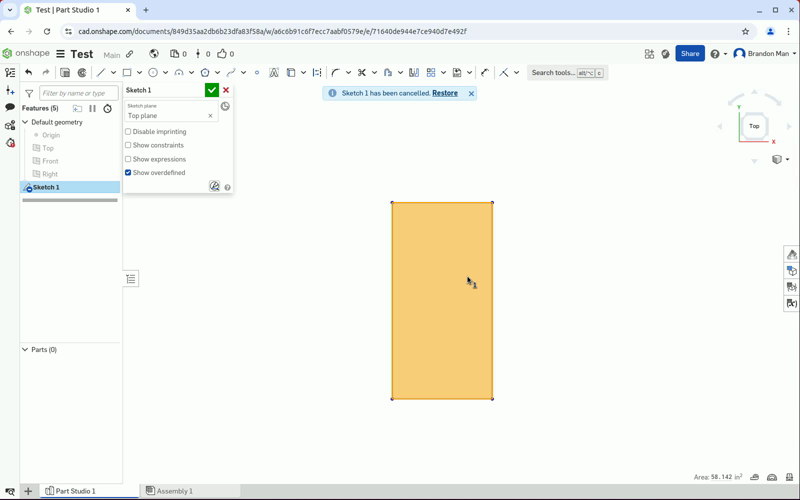
scroll(-6)
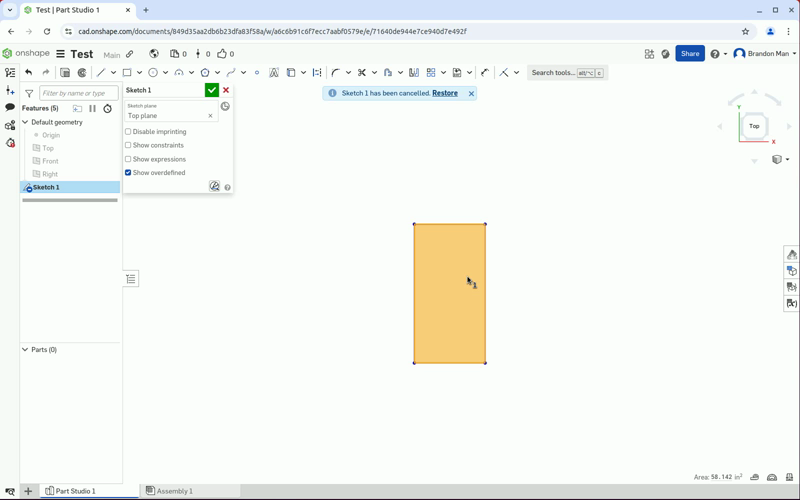
scroll(-6)
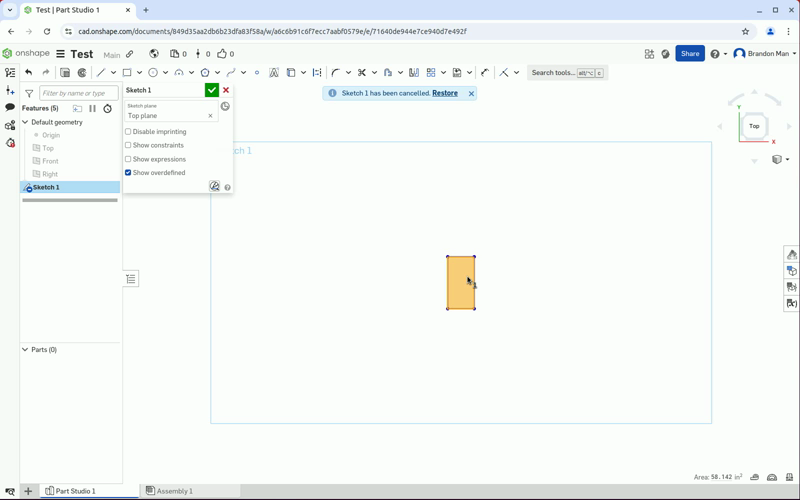
mouse_move(73, 352)
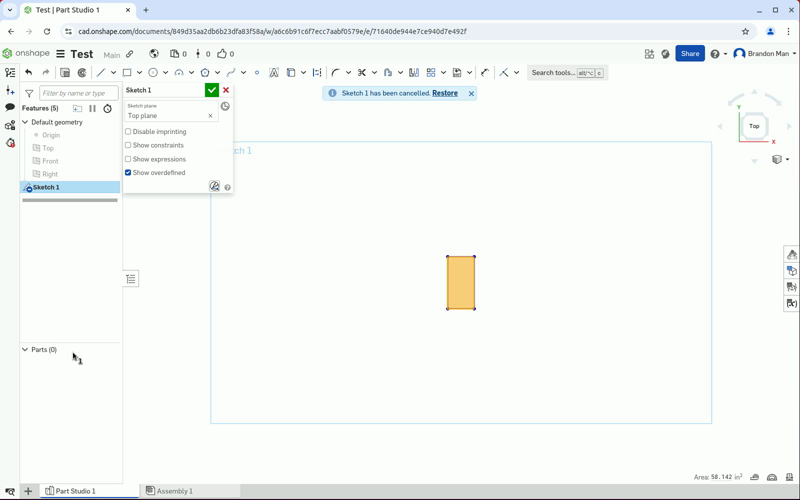
key(shift+y)
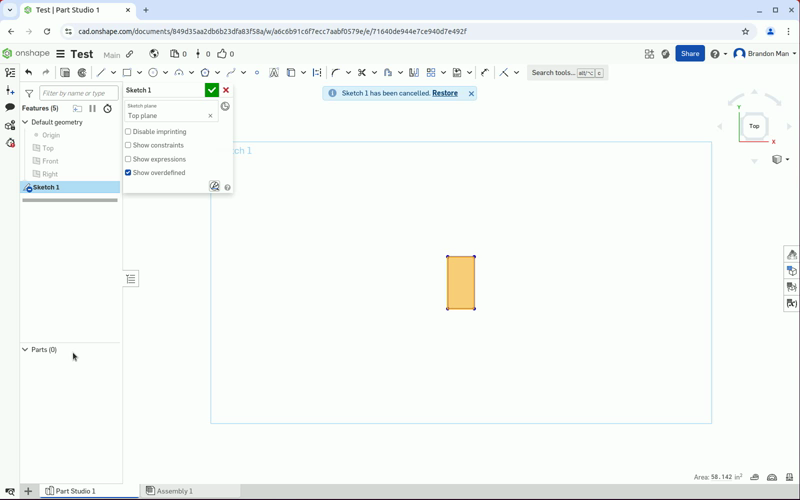
key(shift+e)
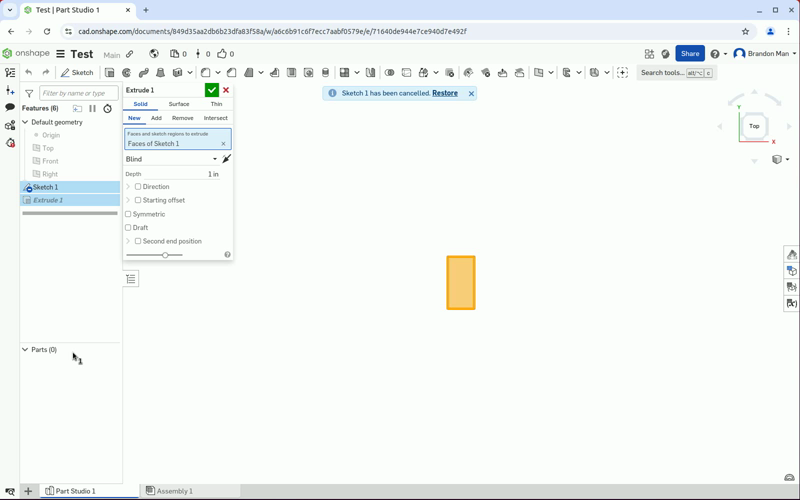
mouse_move(143, 106)
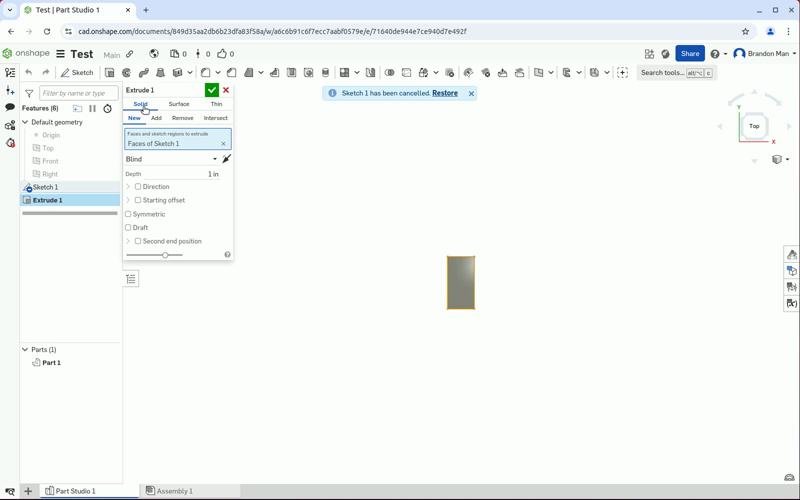
click(143, 106)
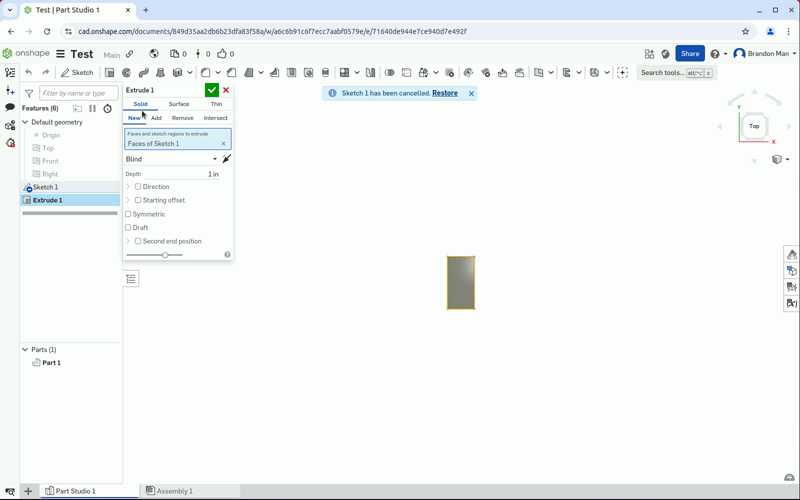
mouse_move(137, 120)
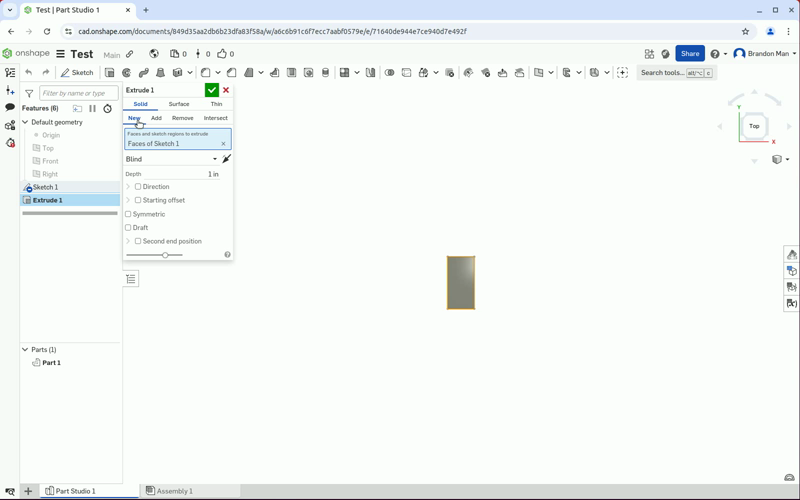
click(137, 120)
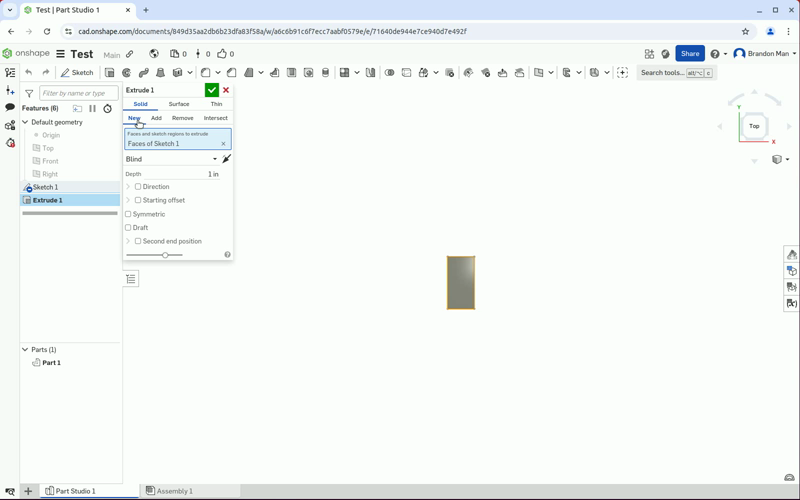
key(tab, 4)
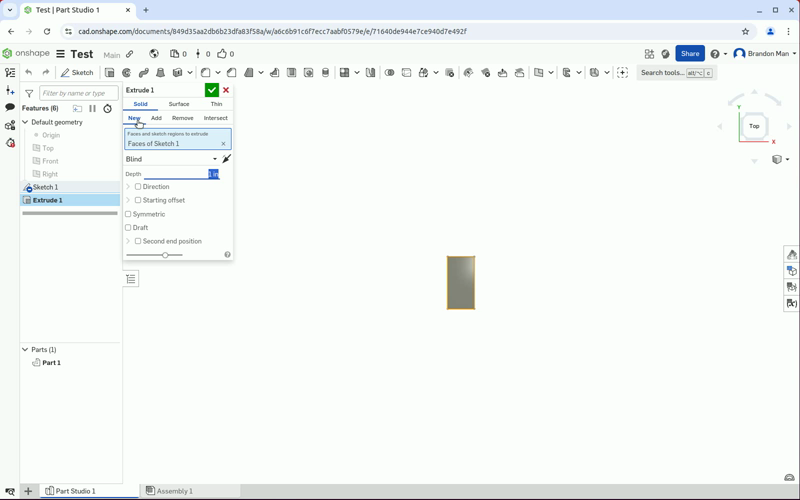
text(24.793)
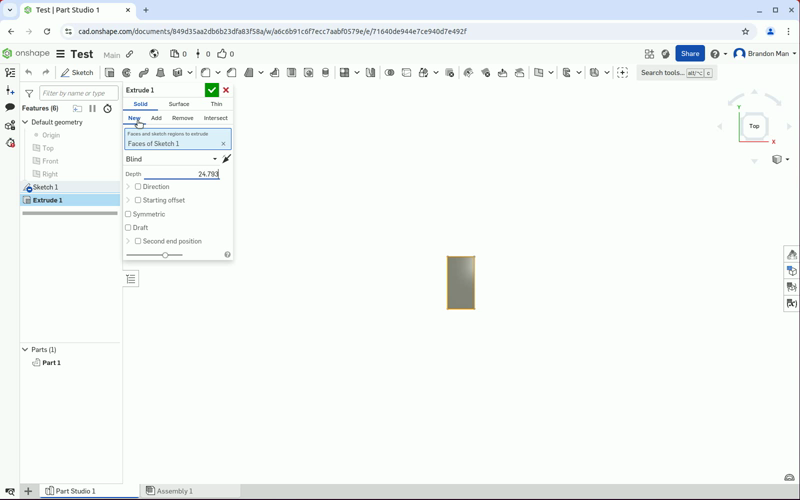
key(enter)
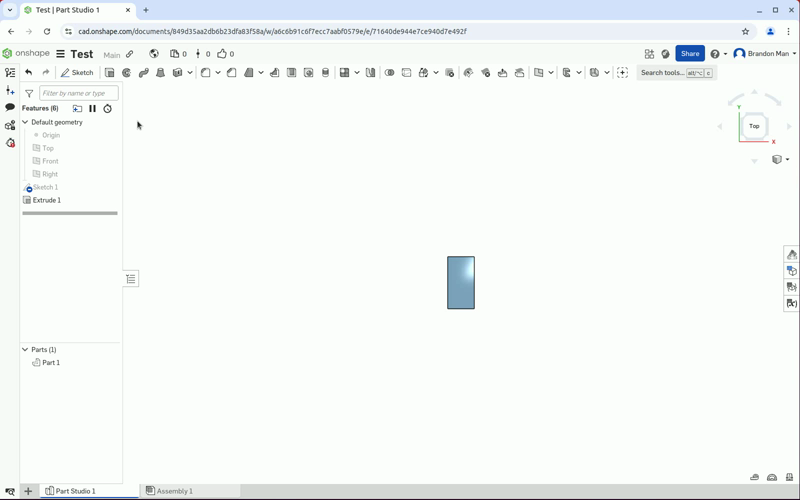
key(shift+h)
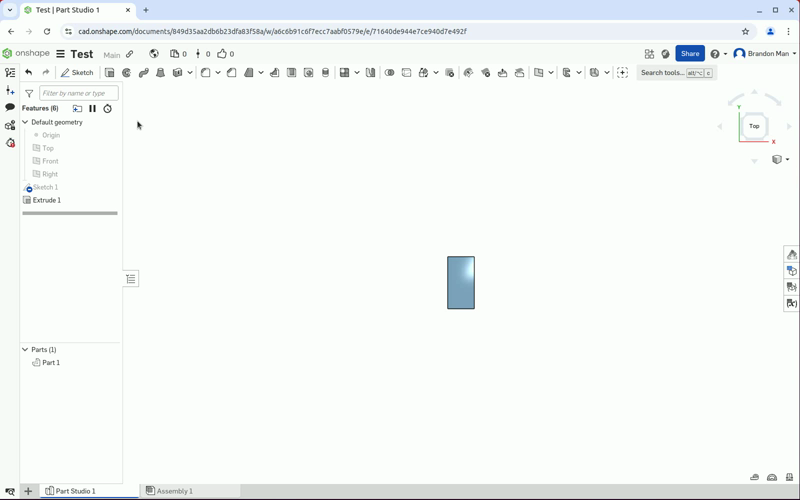
key(shift+h)
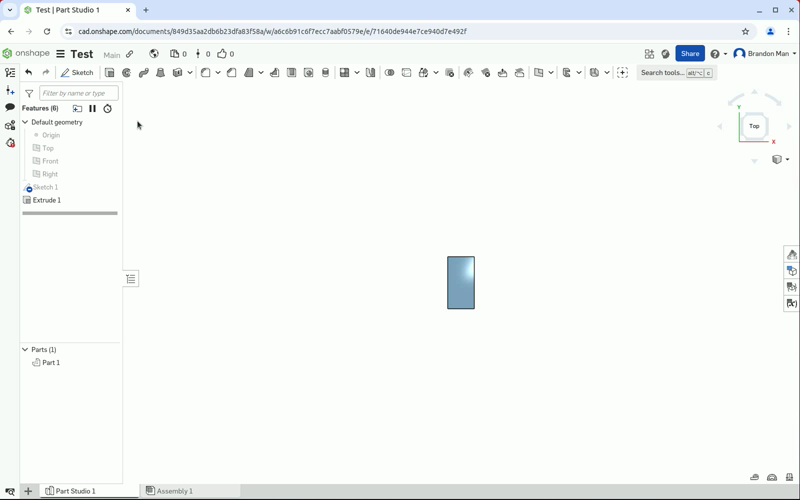
mouse_move(73, 189)
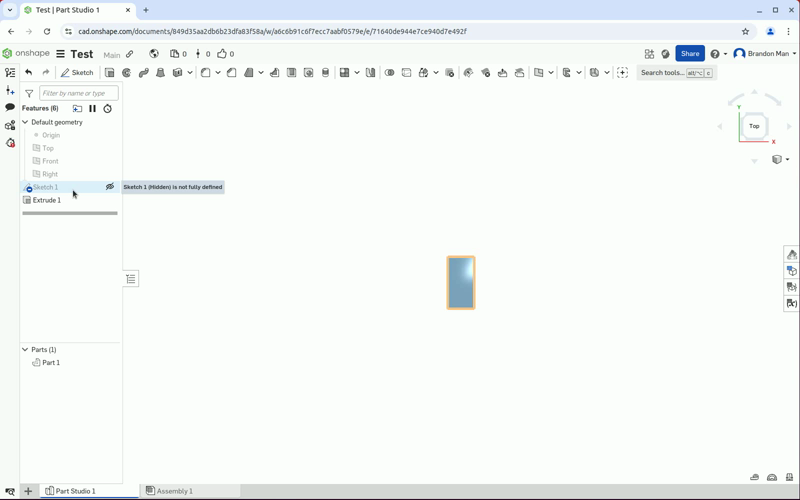
click(73, 189)
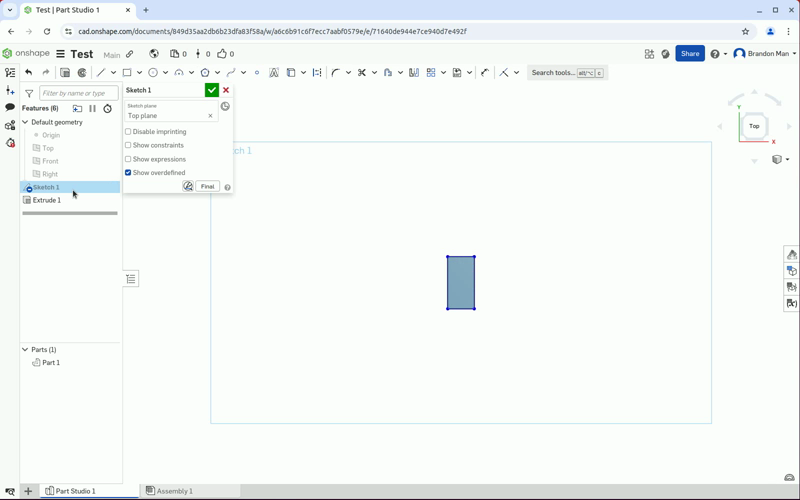
mouse_move(229, 92)
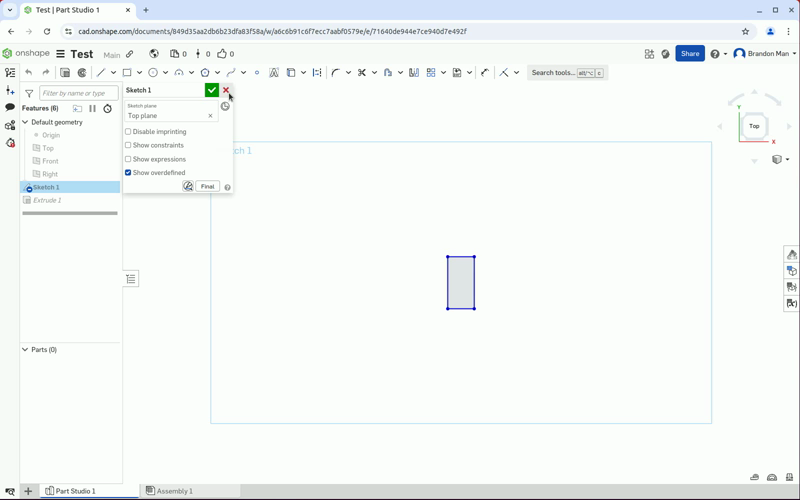
click(229, 92)
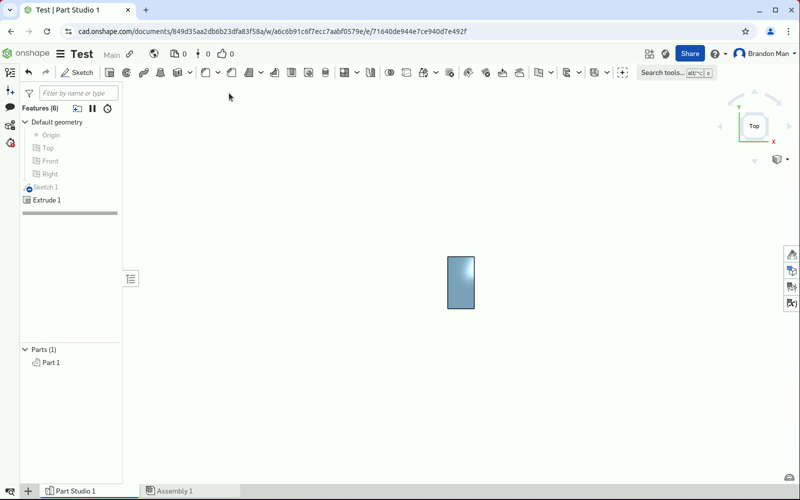
mouse_move(73, 352)
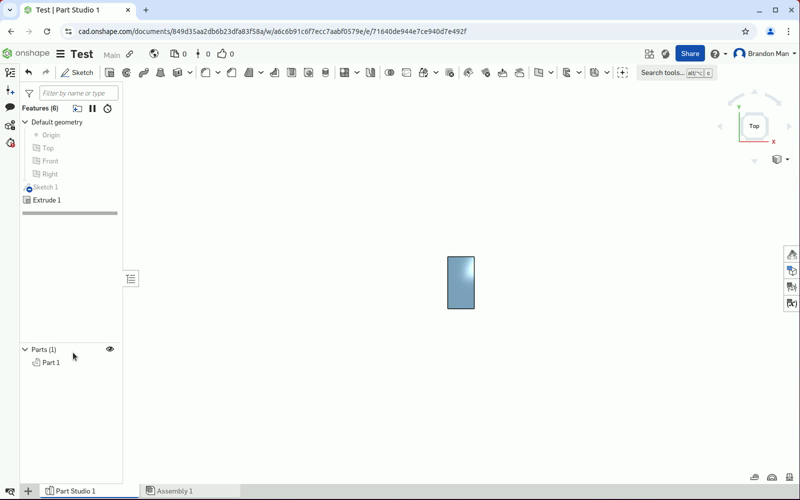
key(y)
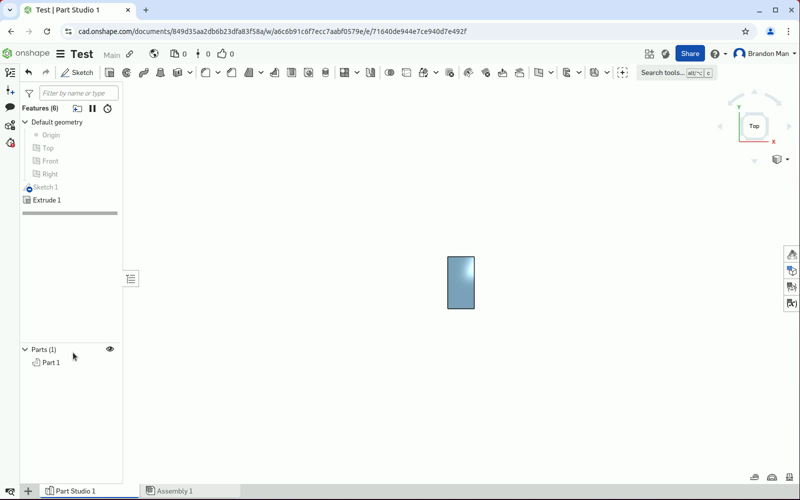
key(shift+p)
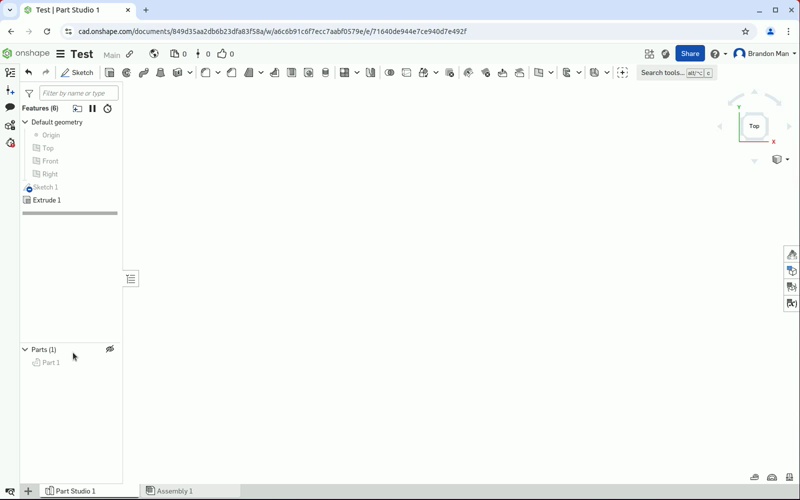
key(space)
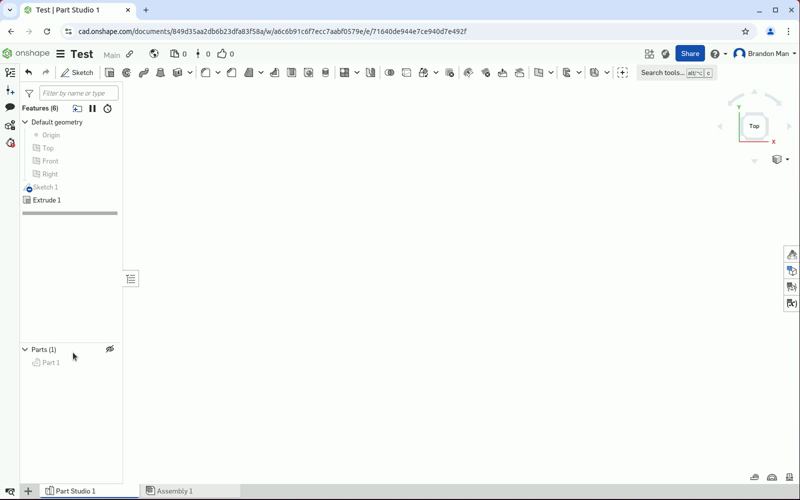
key_down(shift)
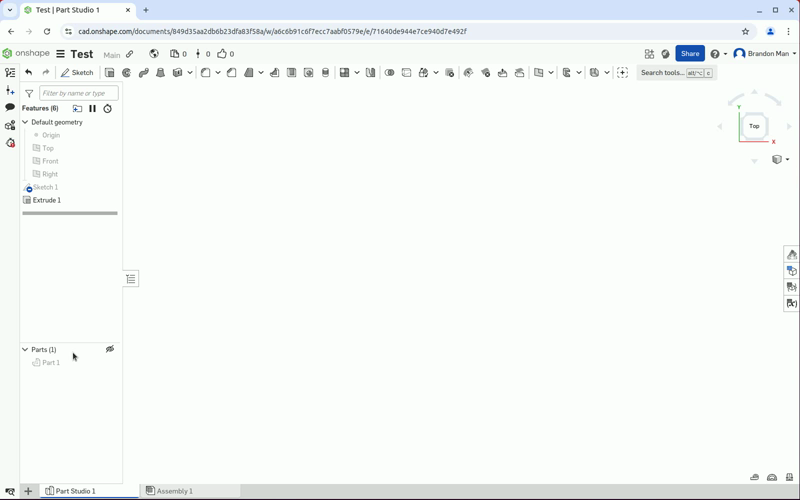
key(up)
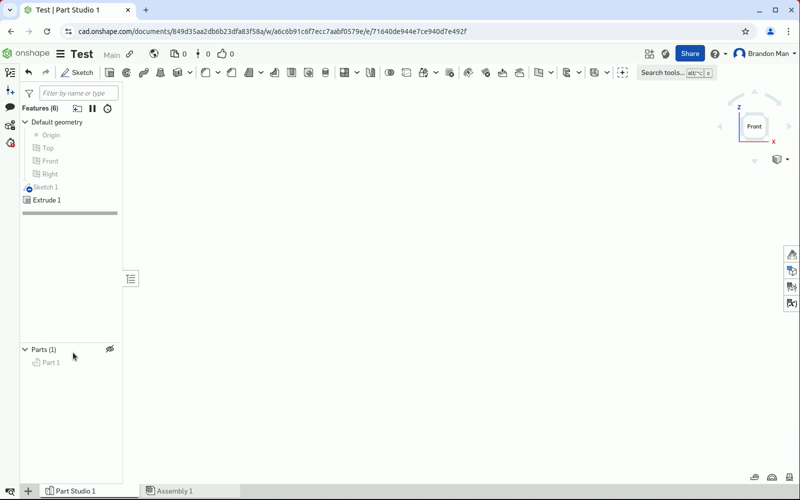
key_up(shift)
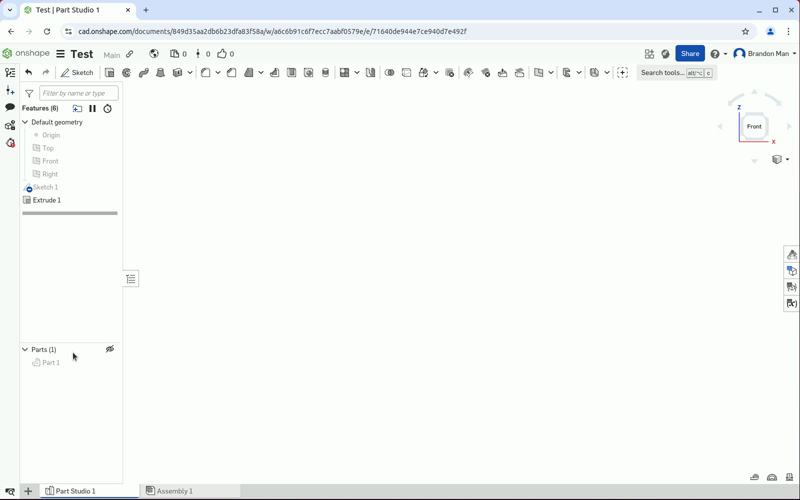
key(space)
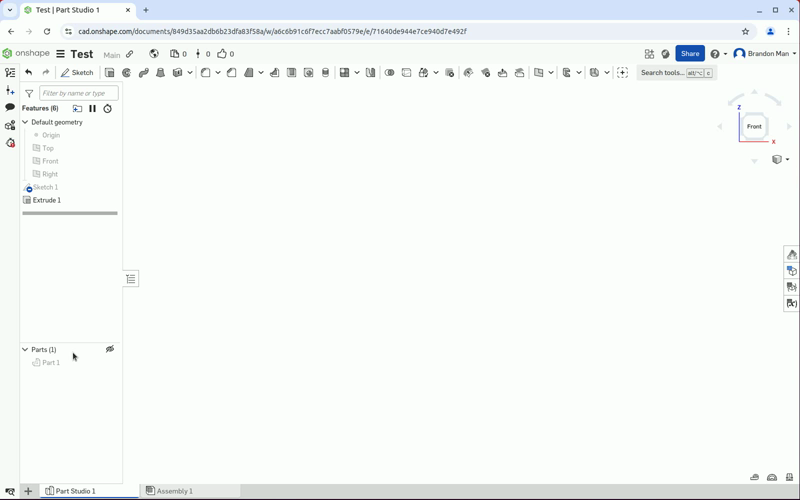
key_down(shift)
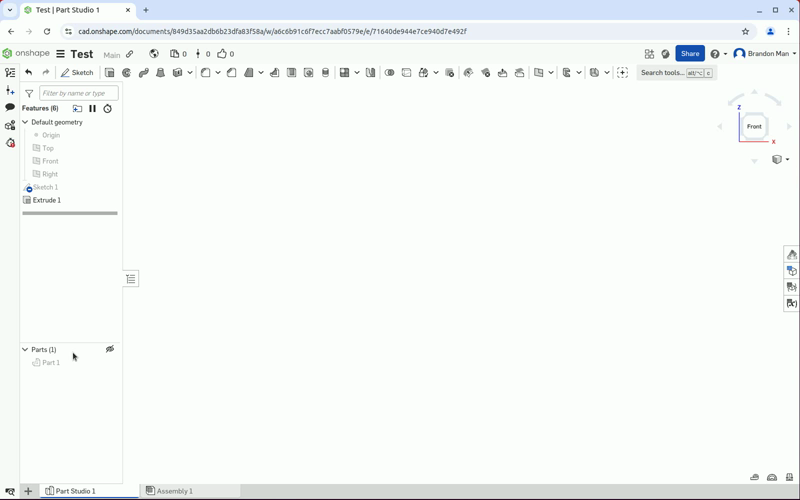
key(left)
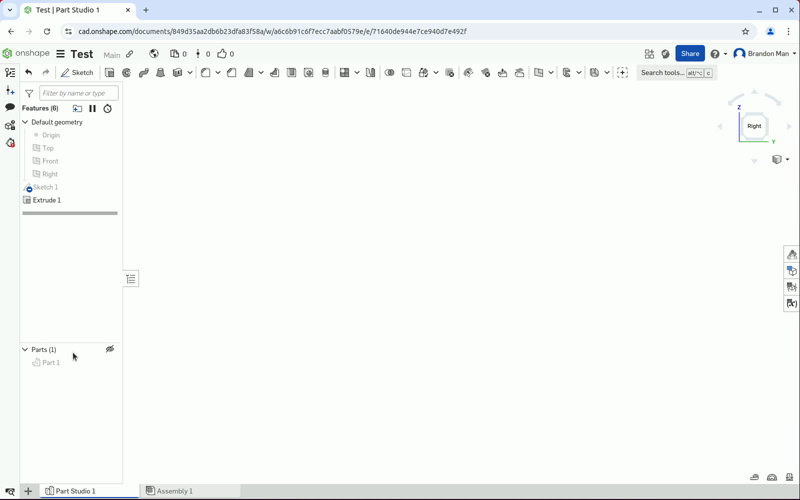
key_up(shift)
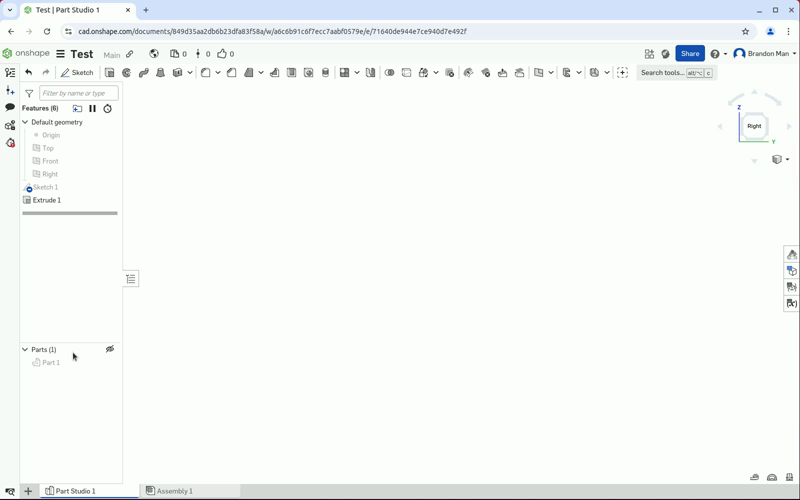
mouse_move(73, 352)
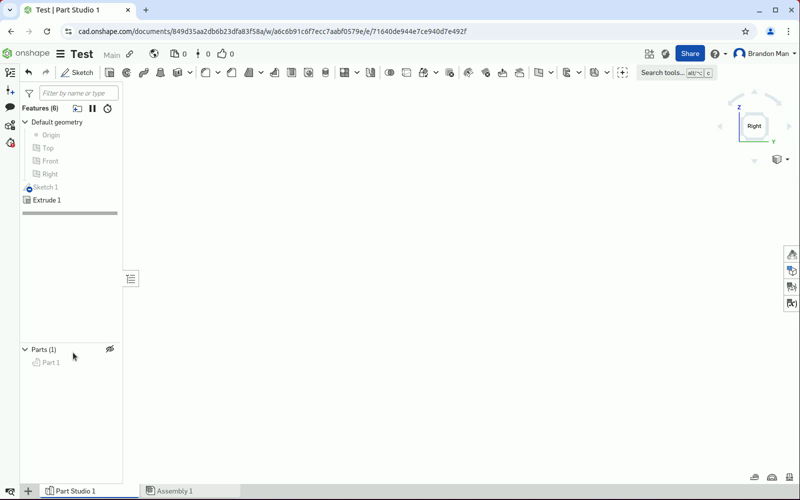
key(shift+y)
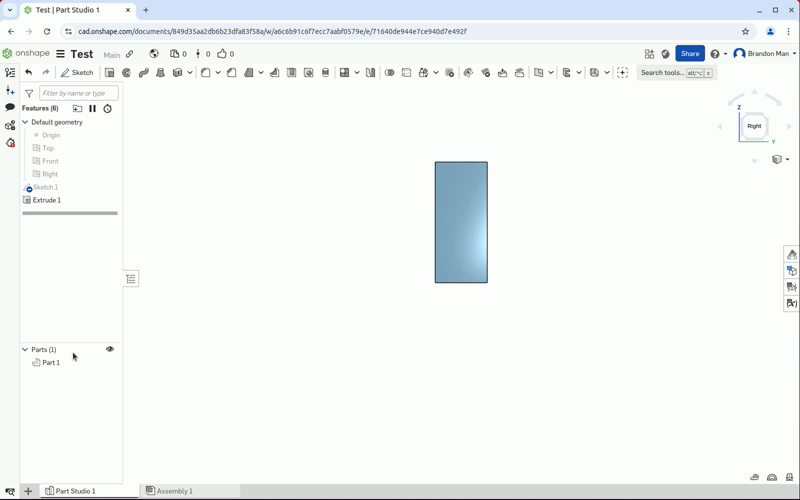
mouse_move(541, 75)
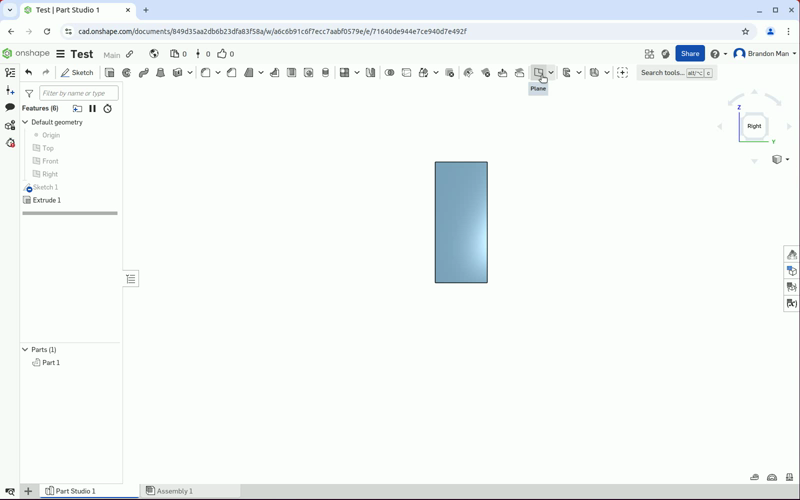
click(541, 75)
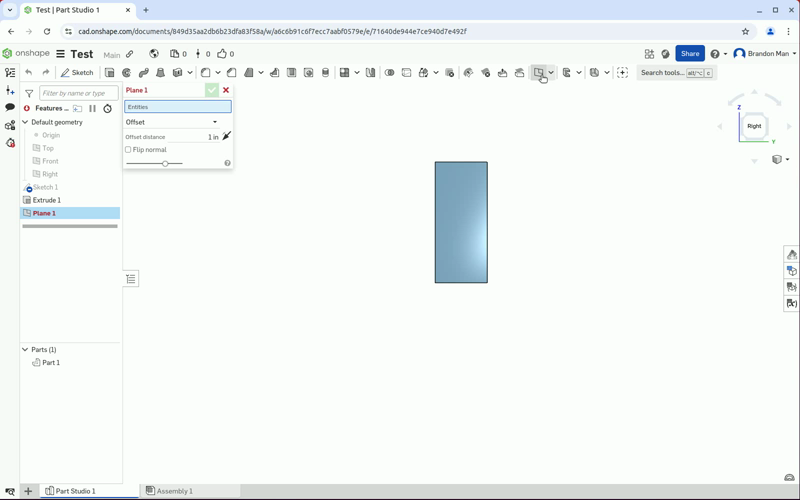
mouse_move(73, 176)
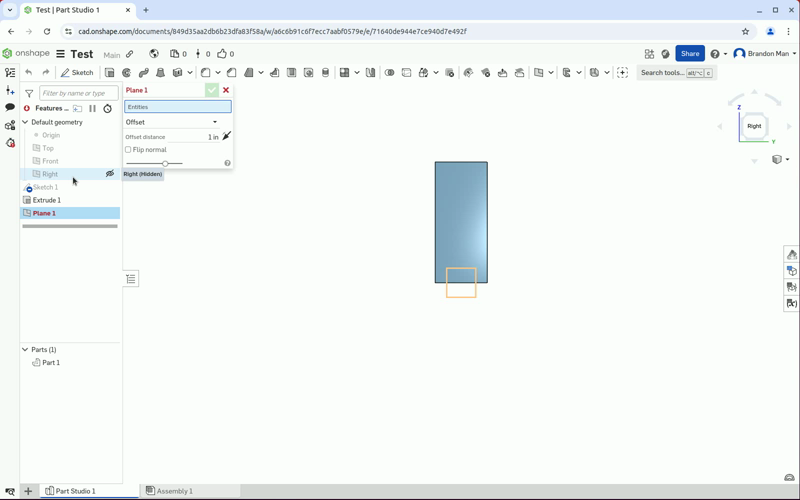
click(73, 176)
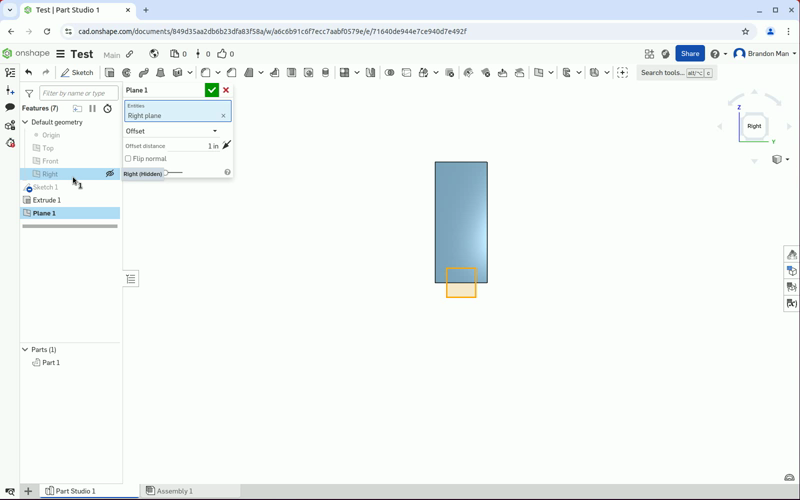
key(tab, 2)
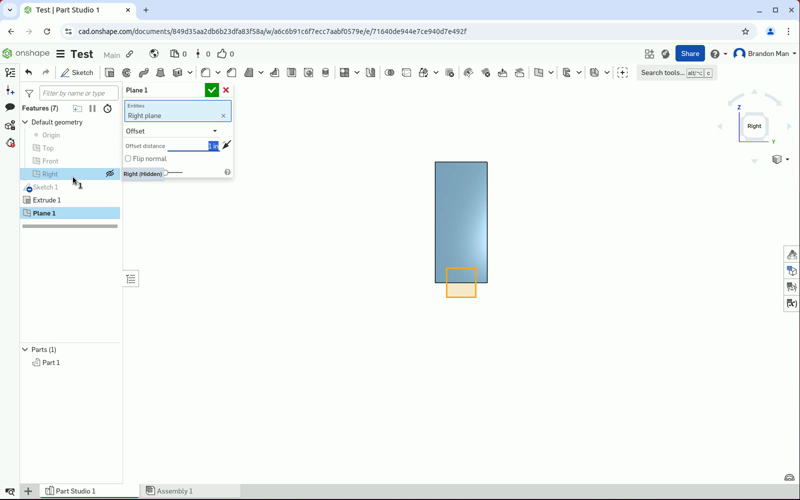
text(2.65)
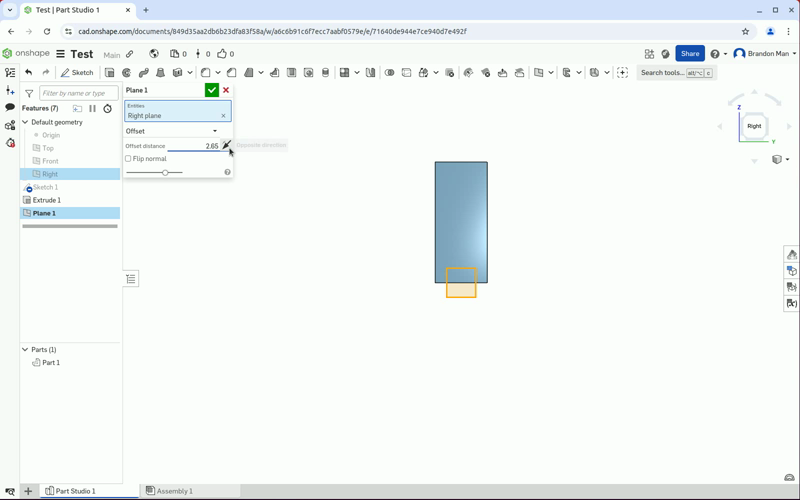
mouse_move(229, 147)
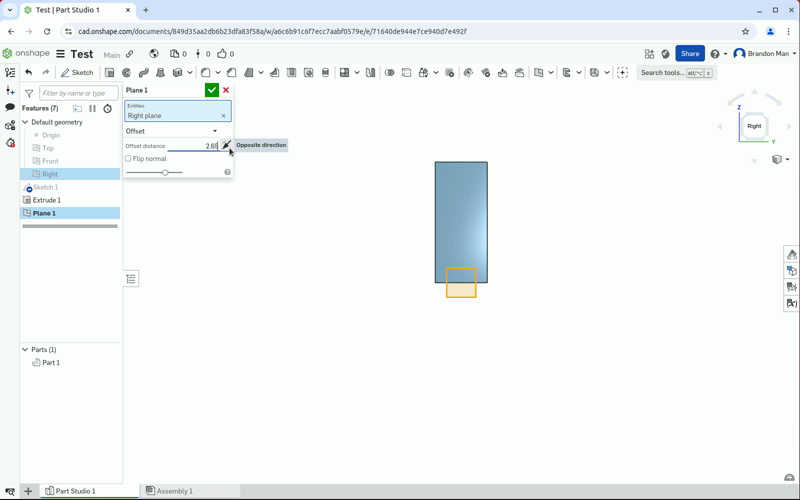
click(229, 147)
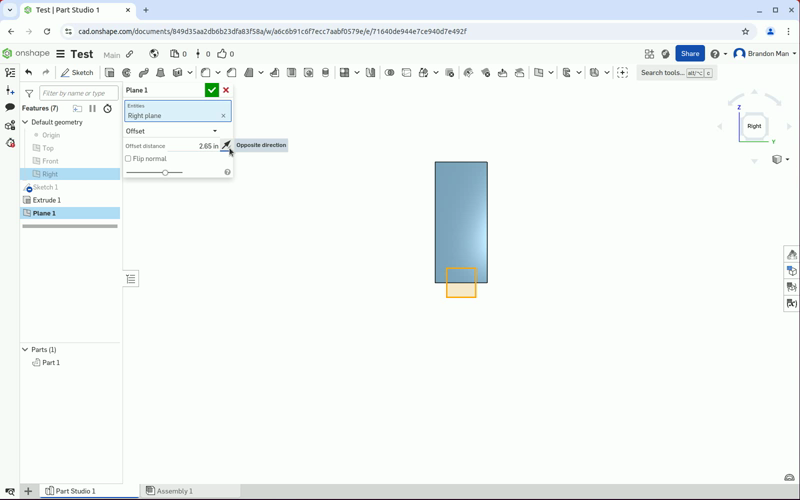
key(enter, 2)
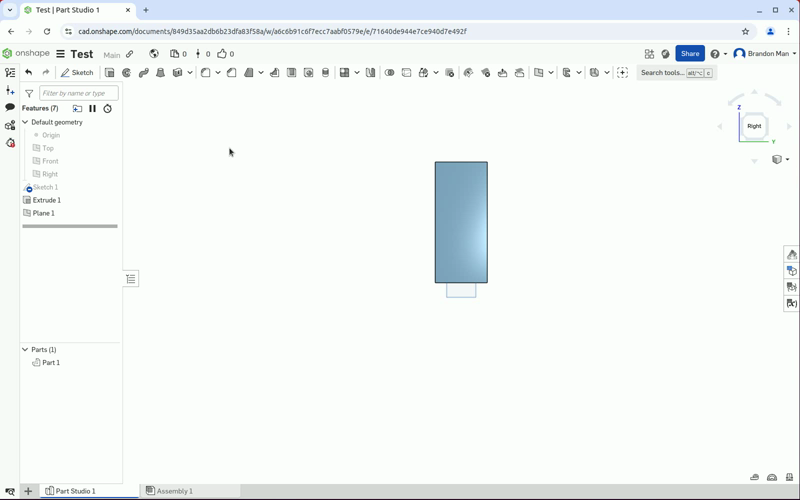
key(shift+s)
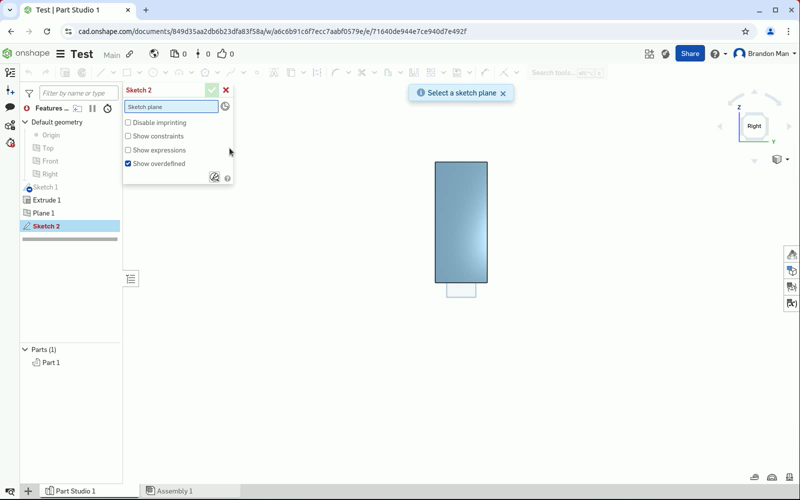
mouse_move(73, 215)
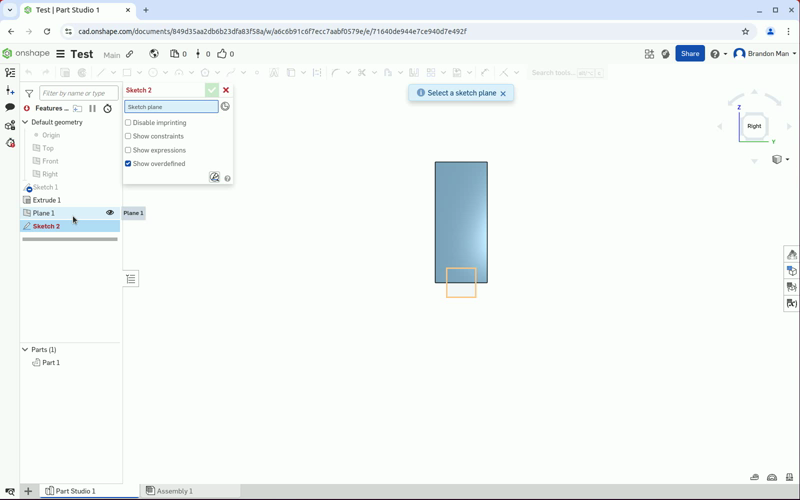
click(73, 215)
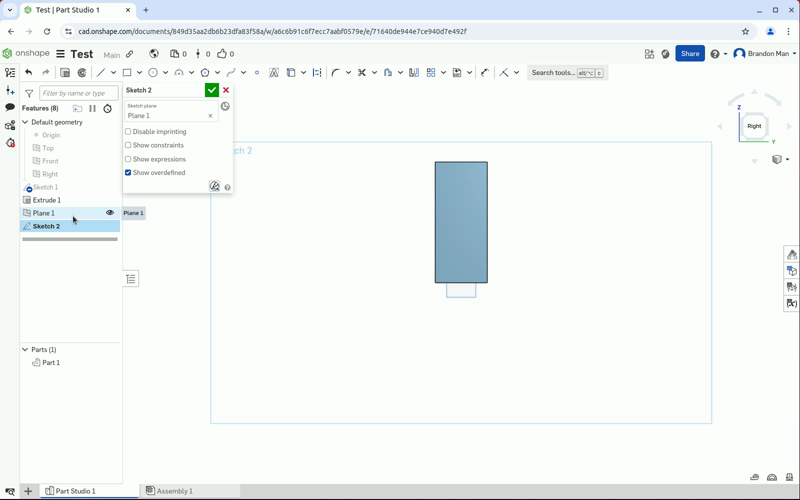
mouse_move(73, 352)
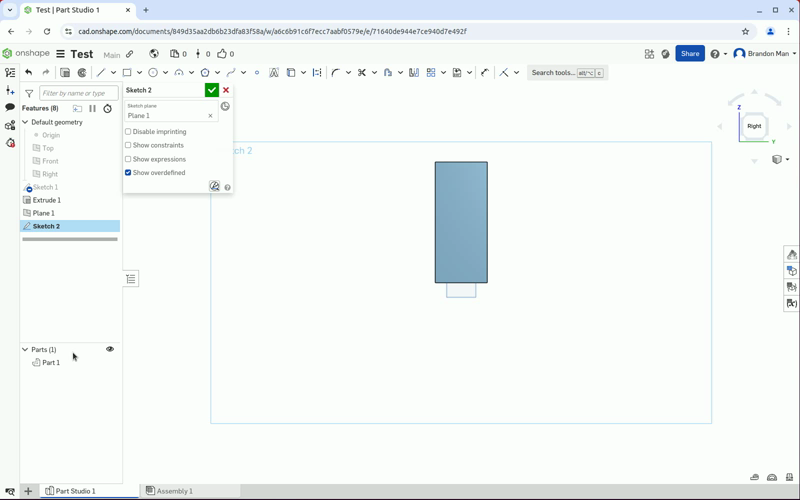
key(y)
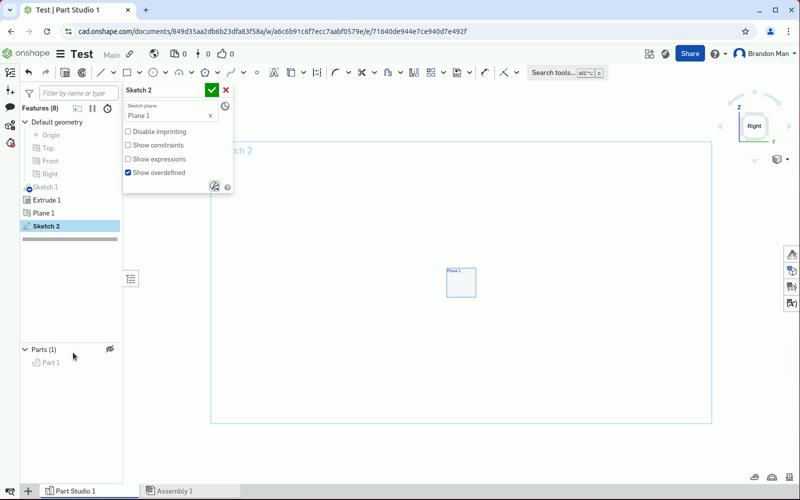
key(l)
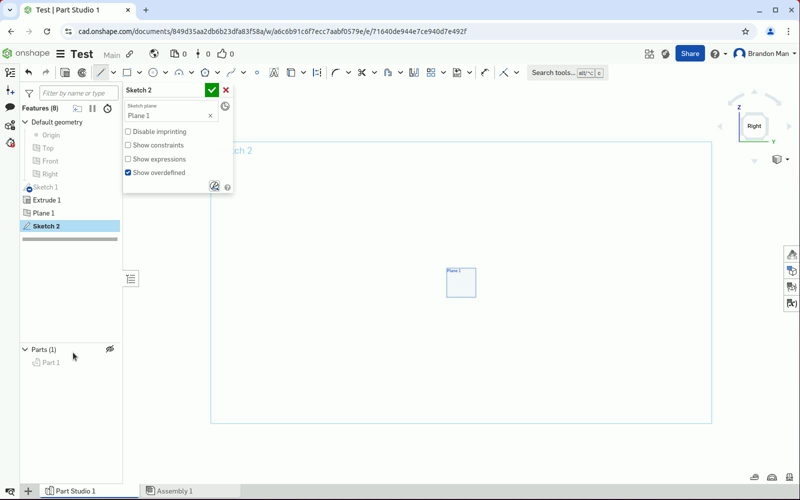
key_down(shift)
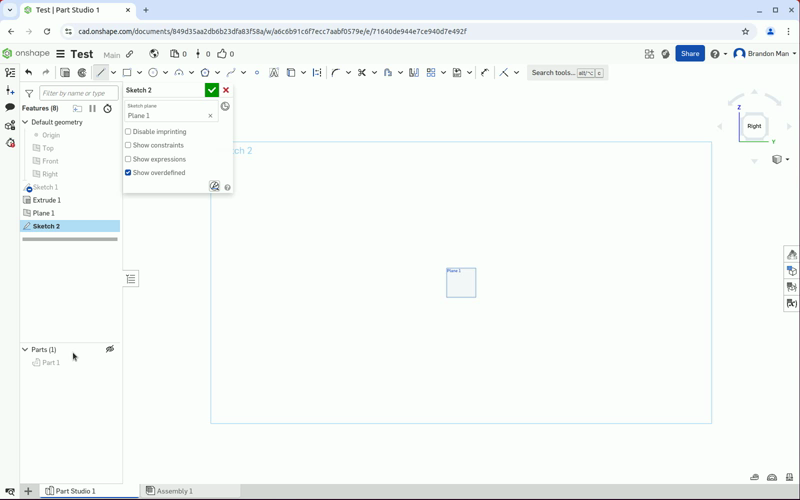
mouse_move(434, 205)
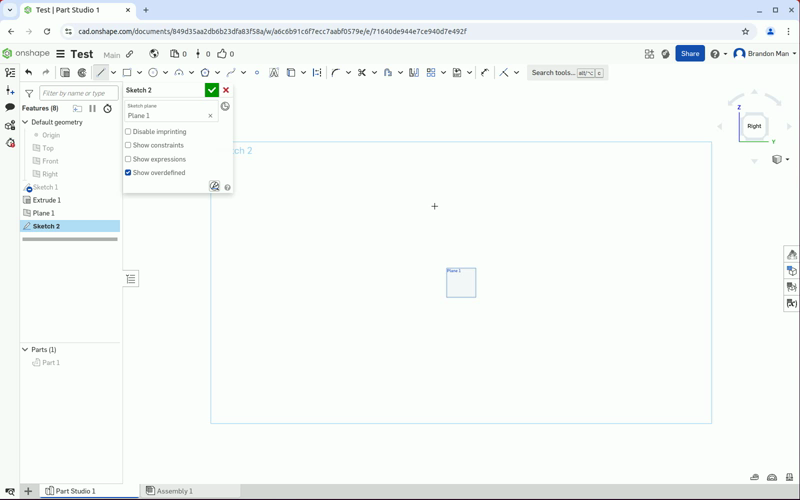
click(434, 205)
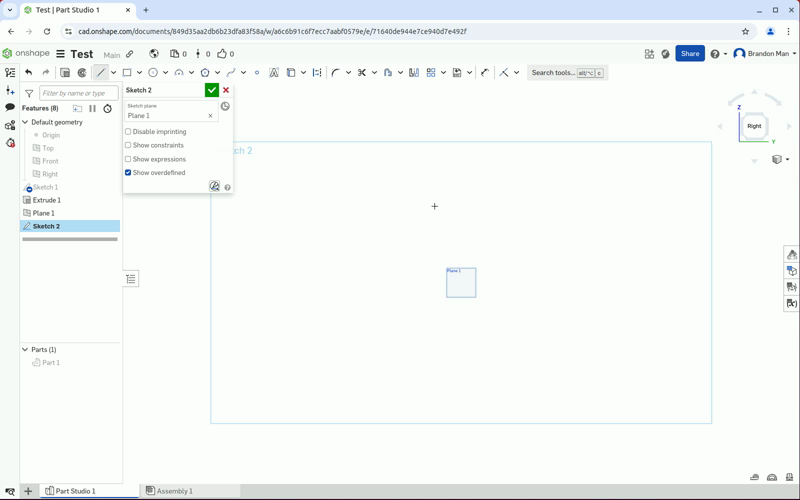
key_up(shift)
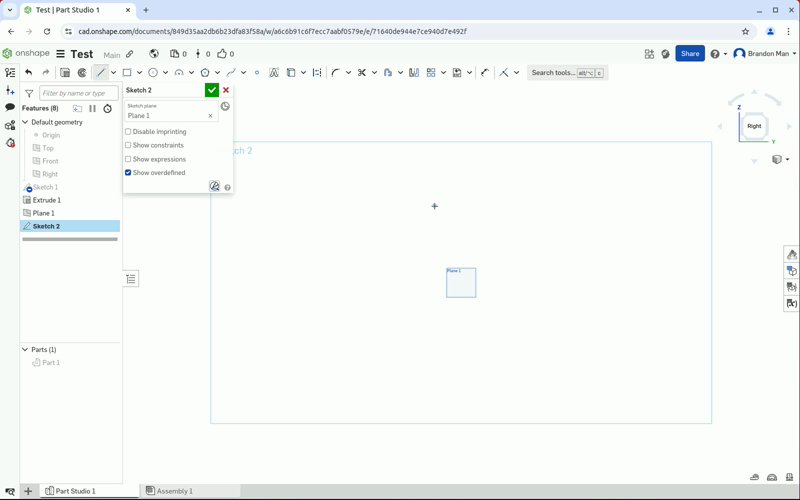
key_down(shift)
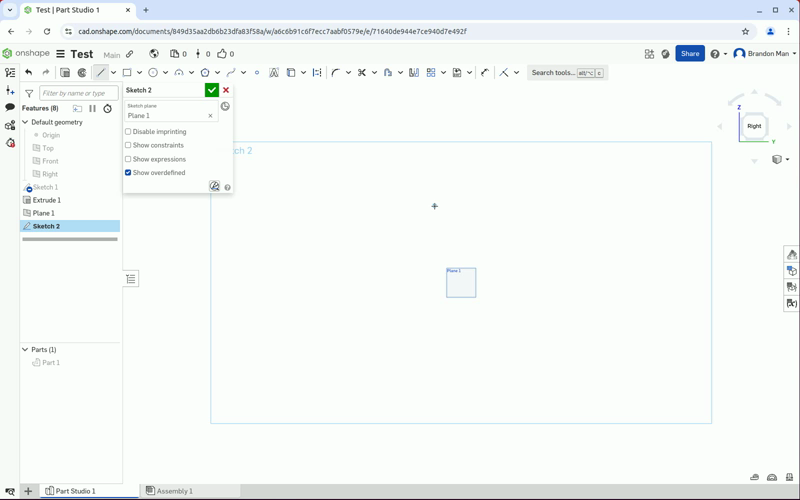
mouse_move(464, 205)
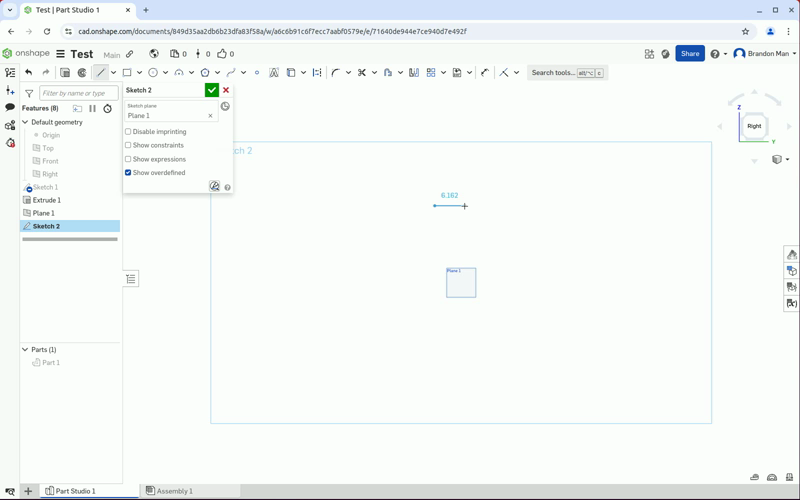
mouse_move(487, 205)
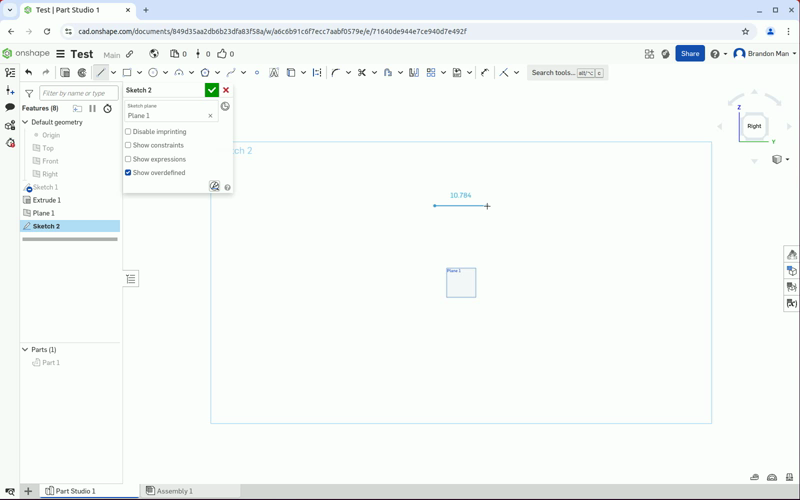
click(487, 205)
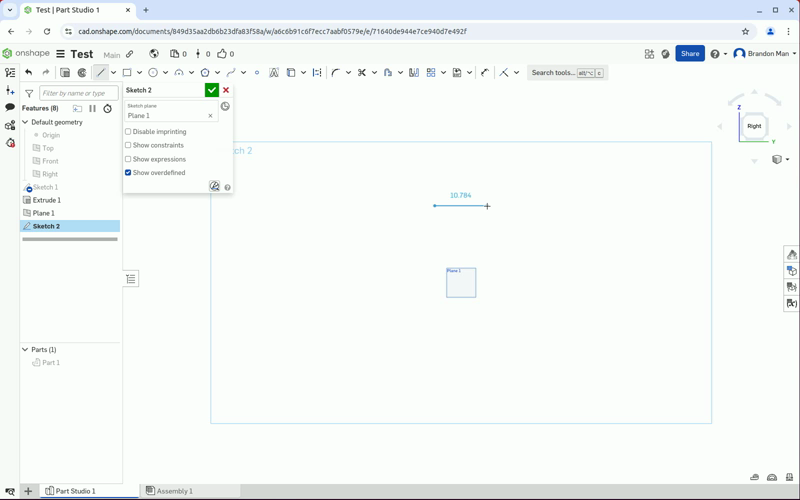
key_up(shift)
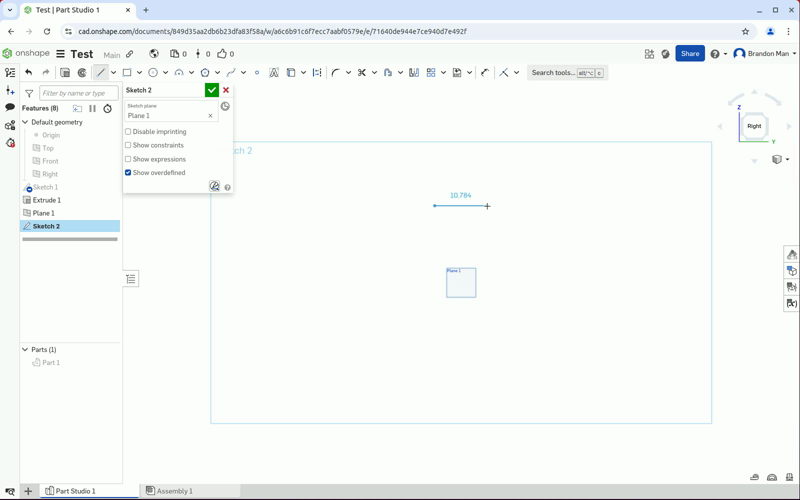
key_down(shift)
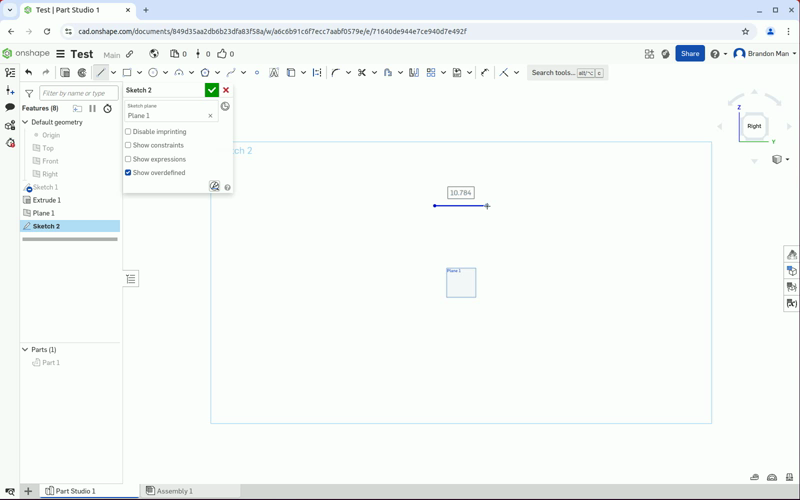
mouse_move(517, 205)
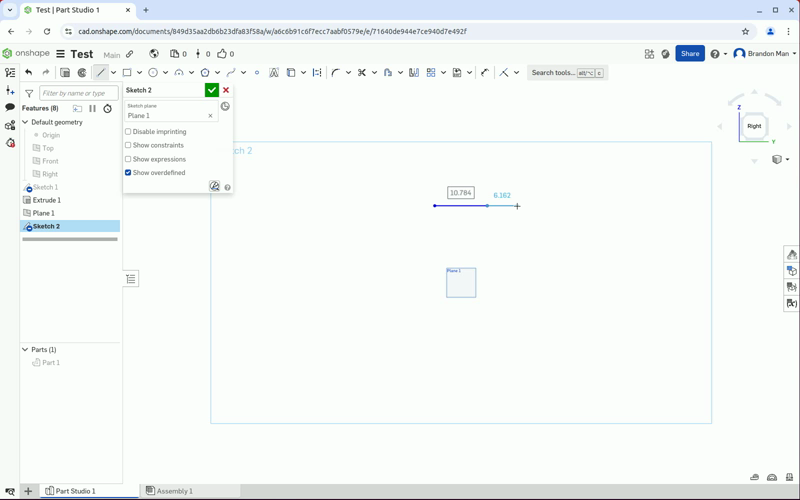
mouse_move(487, 187)
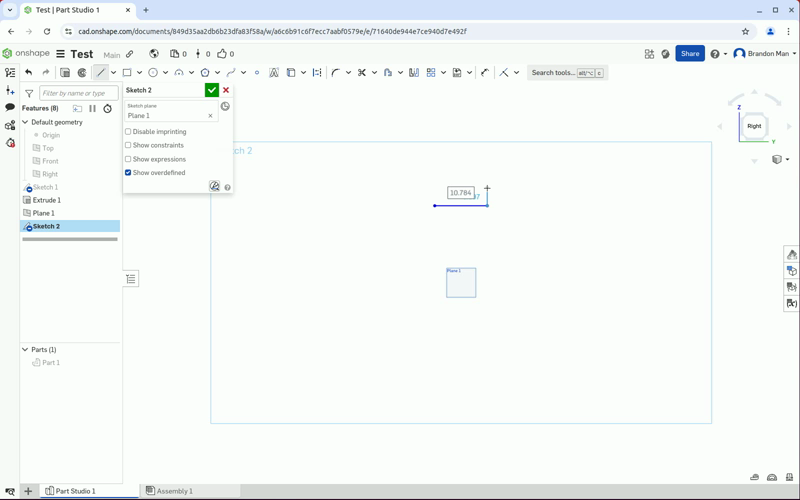
click(487, 187)
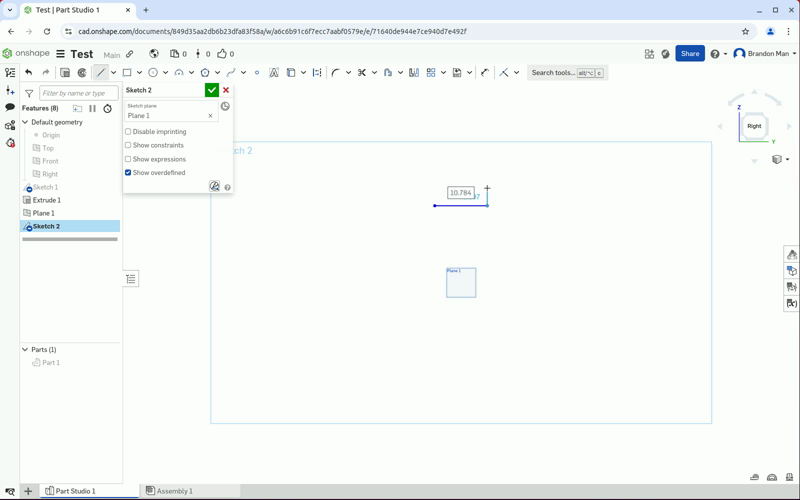
key_up(shift)
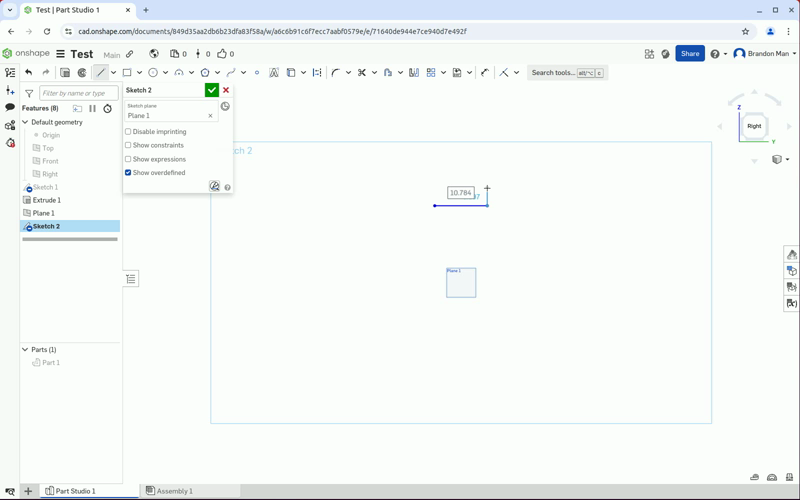
key_down(shift)
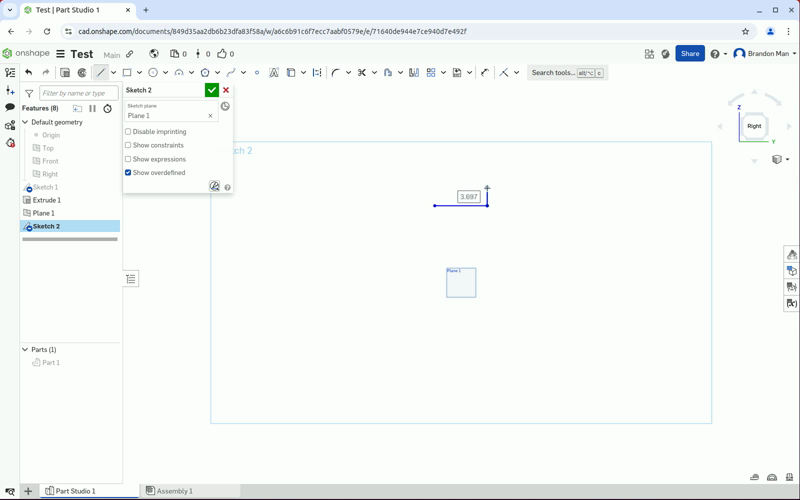
mouse_move(517, 187)
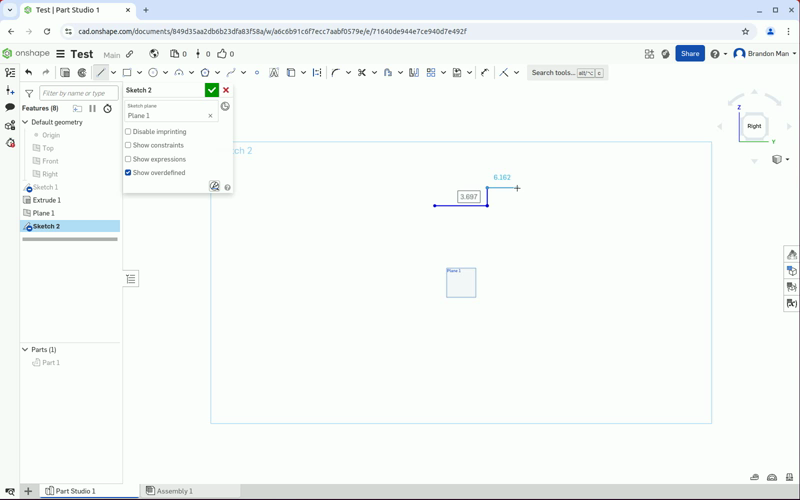
mouse_move(434, 187)
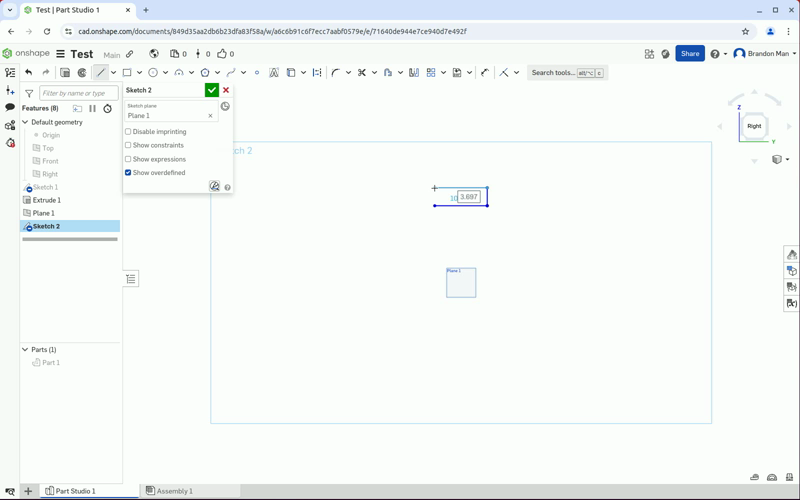
click(434, 187)
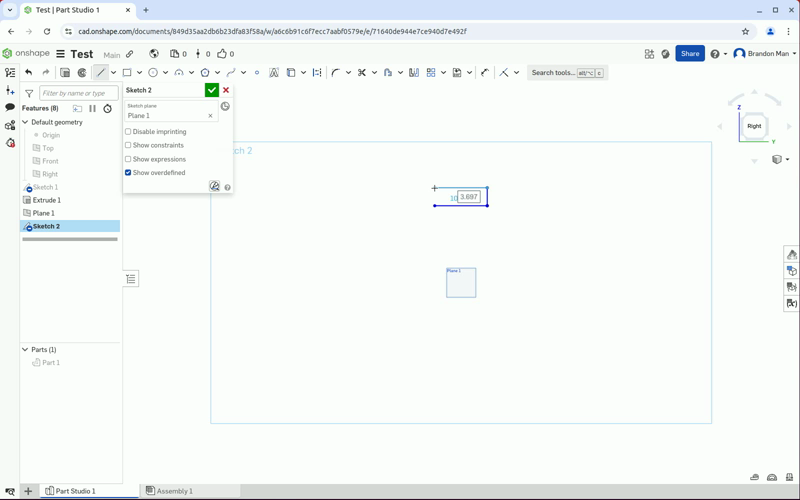
key_up(shift)
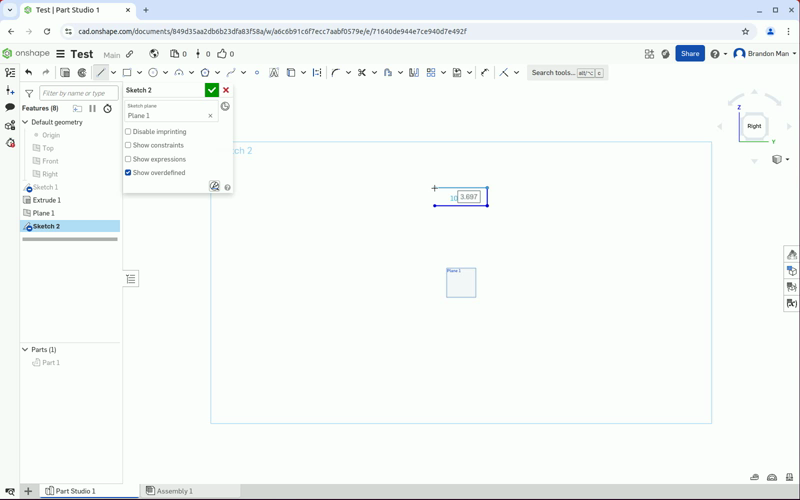
mouse_move(464, 187)
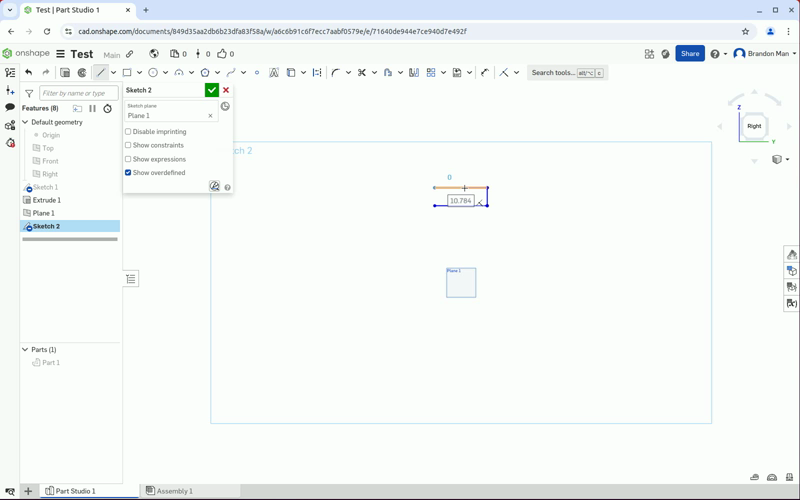
key_down(shift)
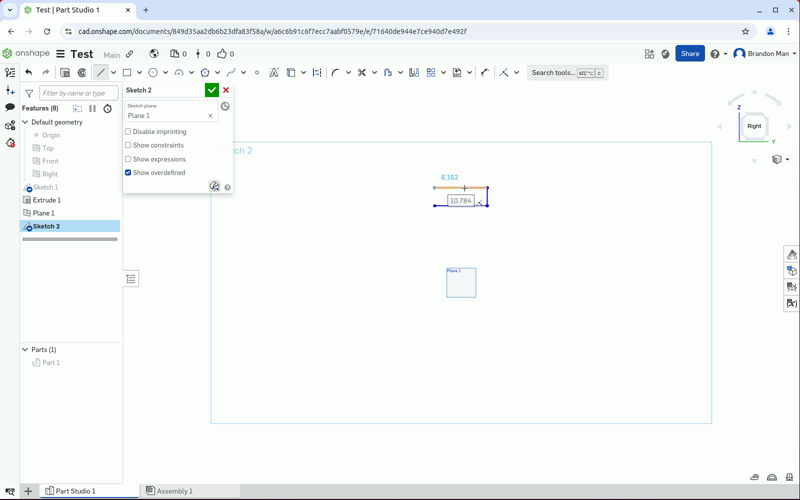
mouse_move(434, 205)
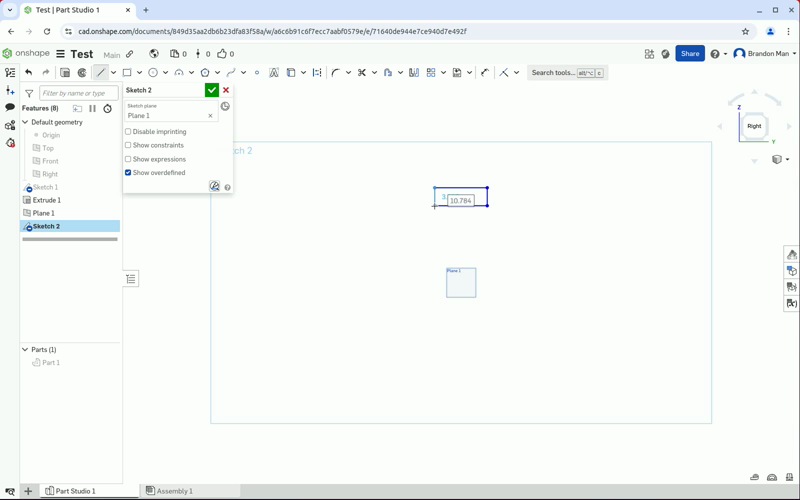
key_up(shift)
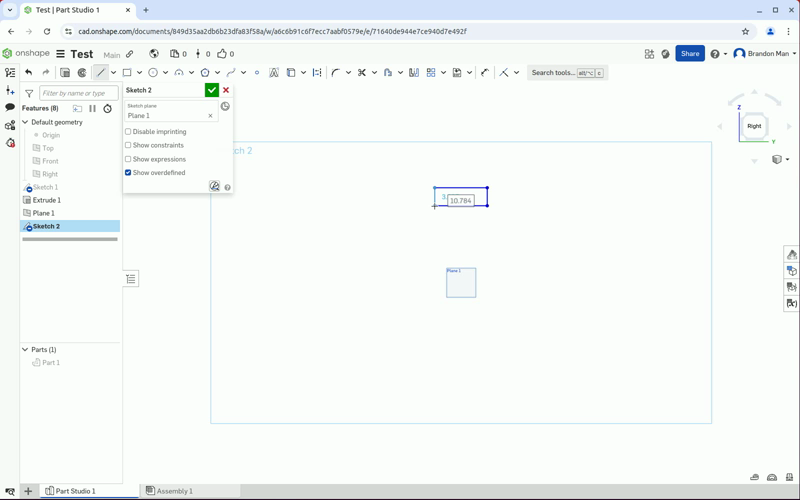
click(434, 205)
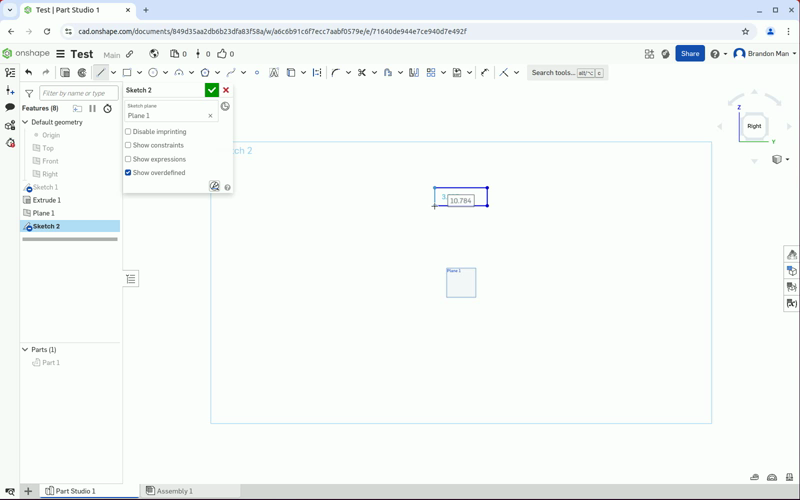
key(esc)
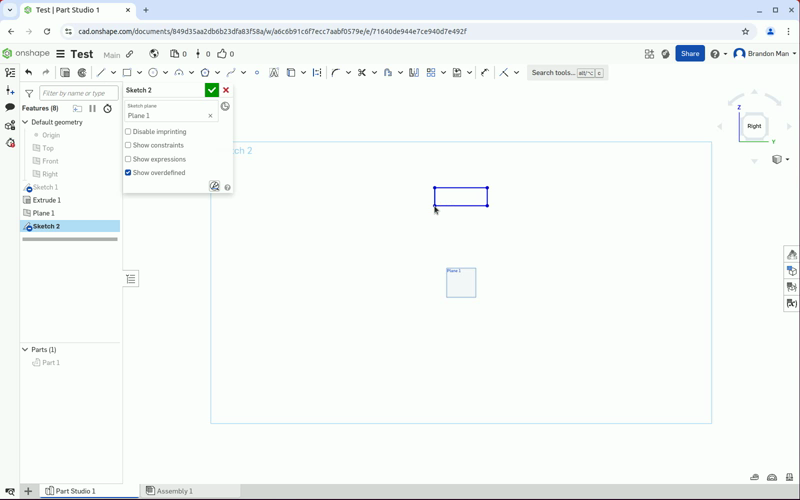
mouse_move(449, 198)
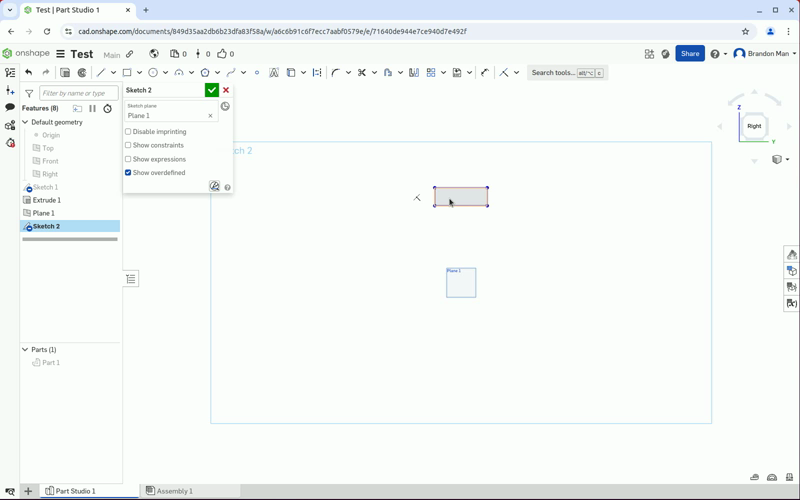
scroll(6)
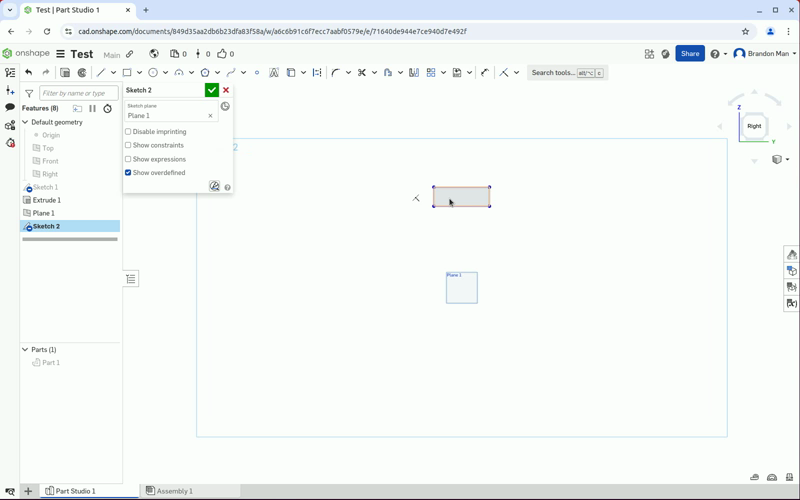
scroll(6)
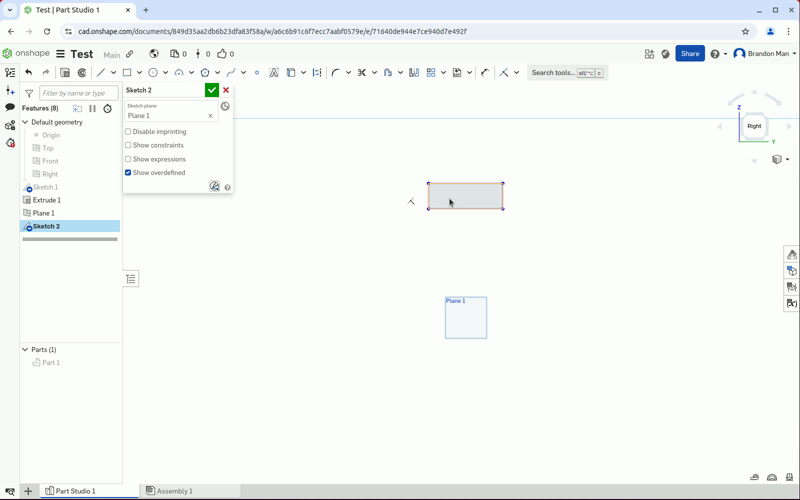
scroll(6)
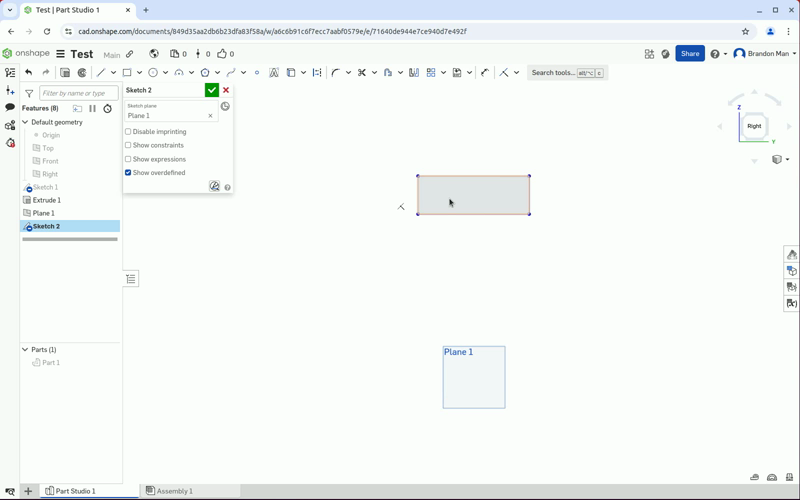
scroll(6)
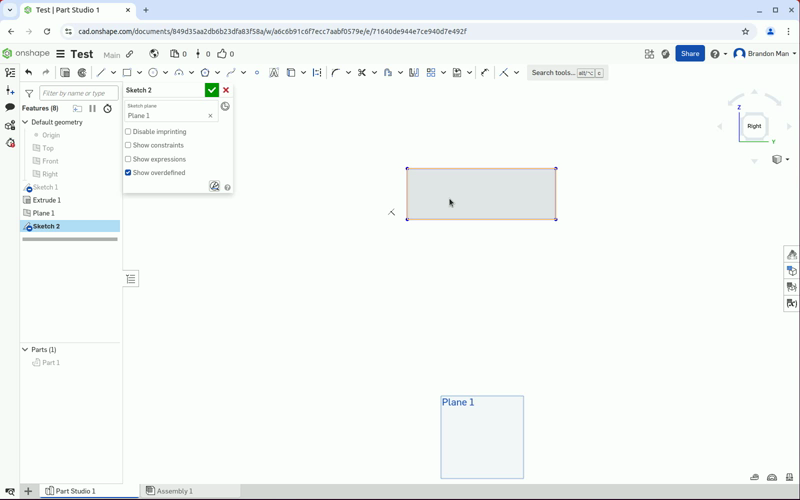
scroll(6)
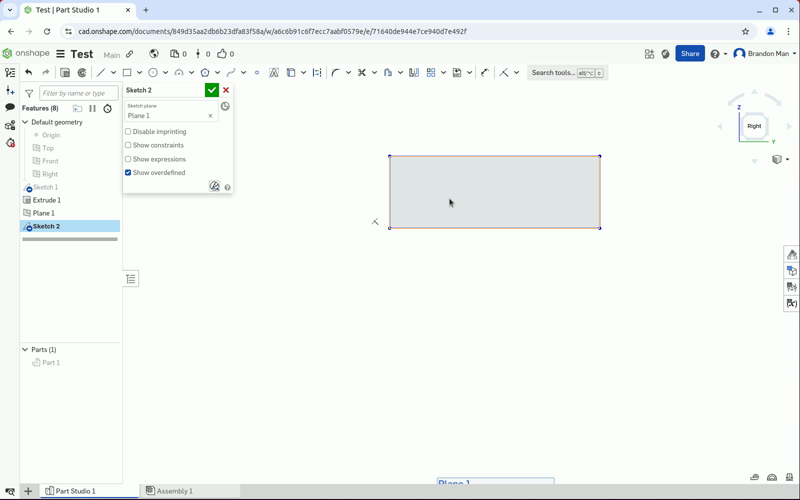
scroll(6)
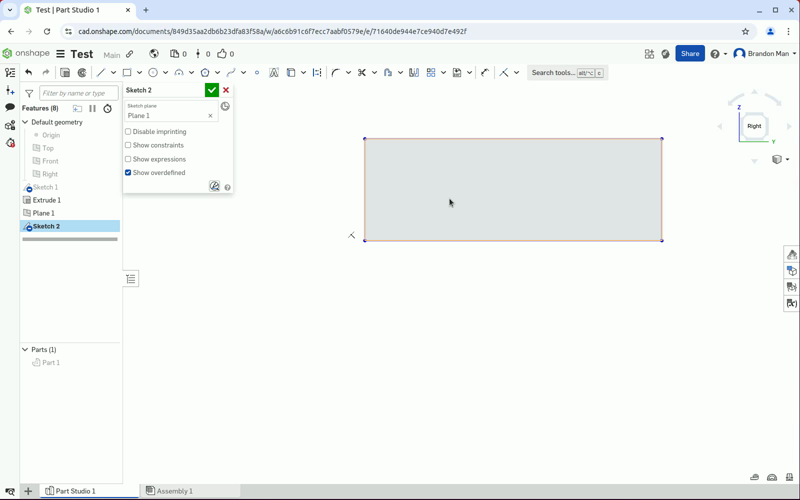
scroll(6)
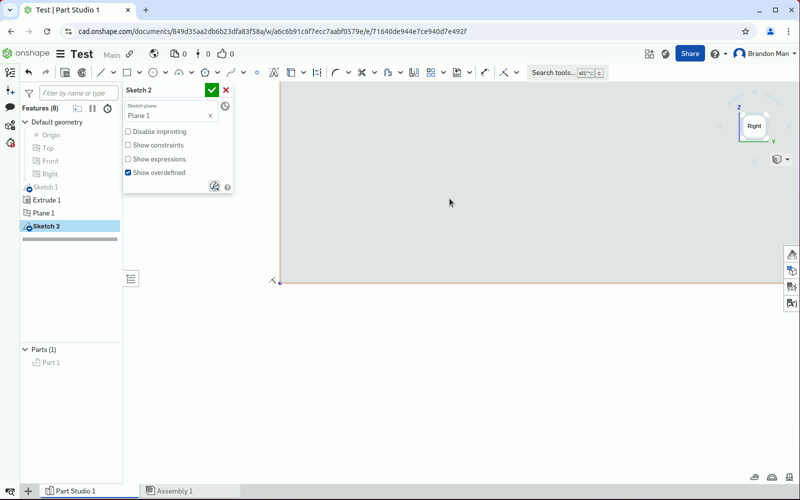
click(449, 198)
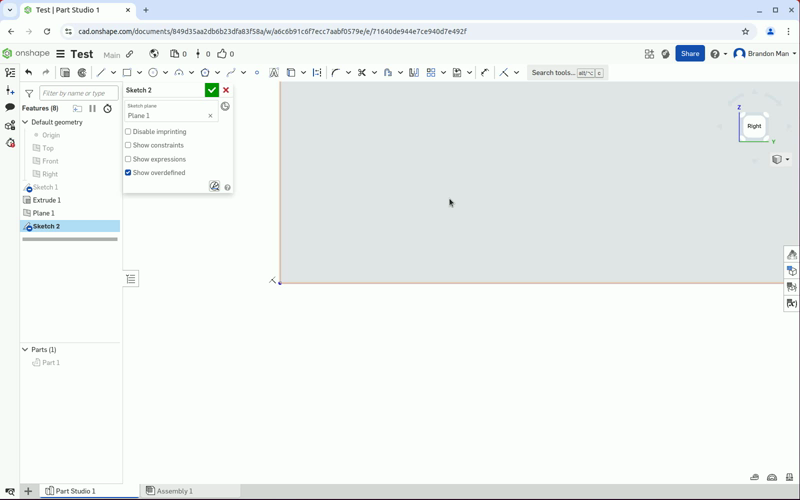
scroll(-6)
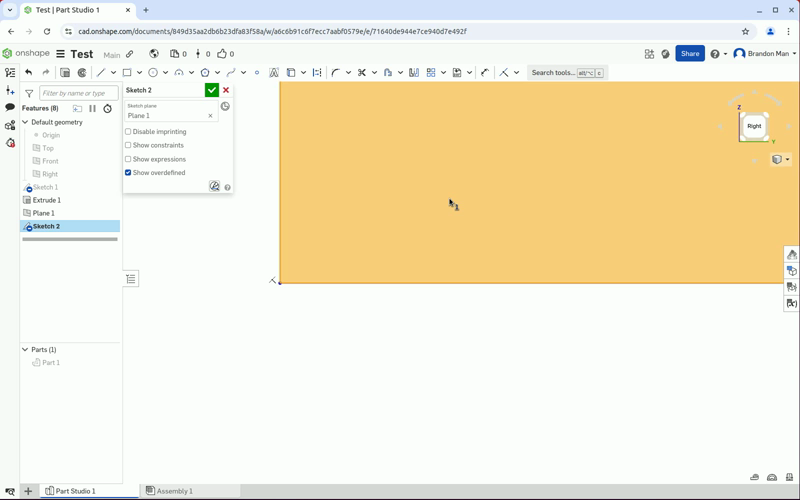
scroll(-6)
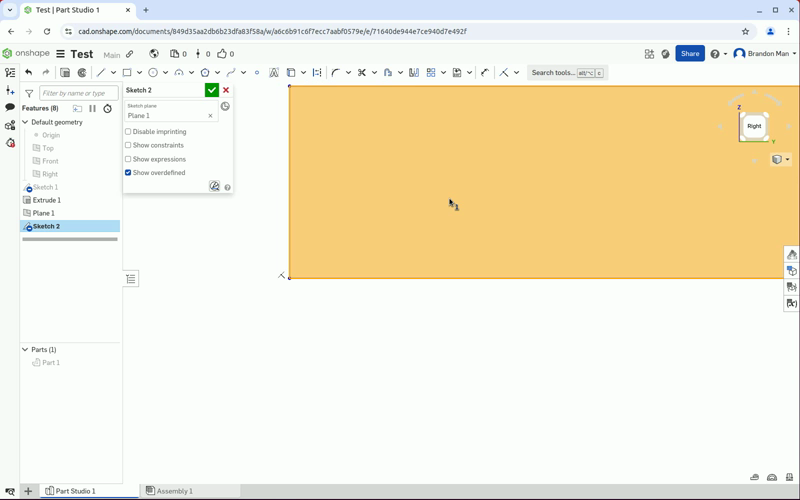
scroll(-6)
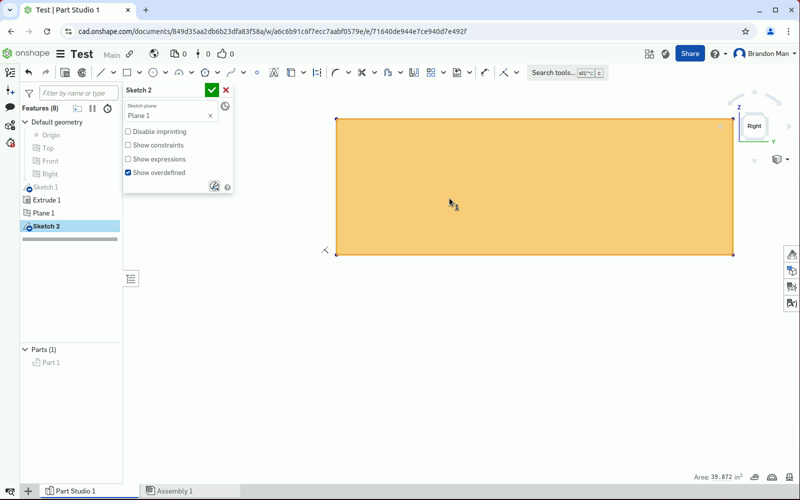
scroll(-6)
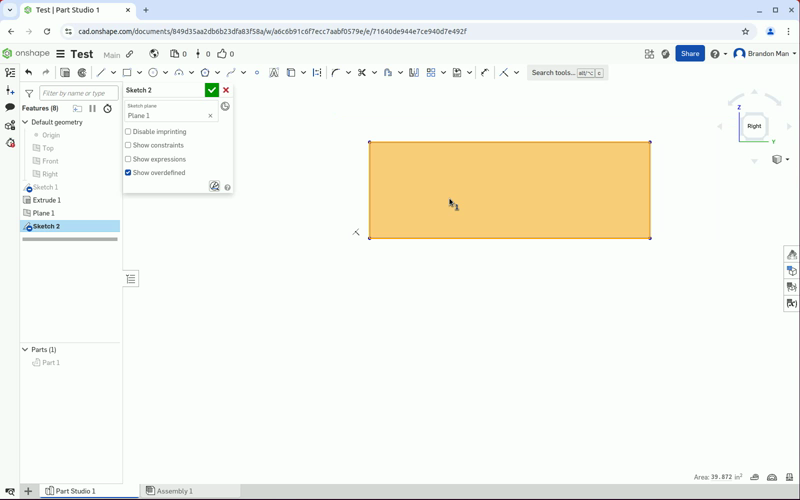
scroll(-6)
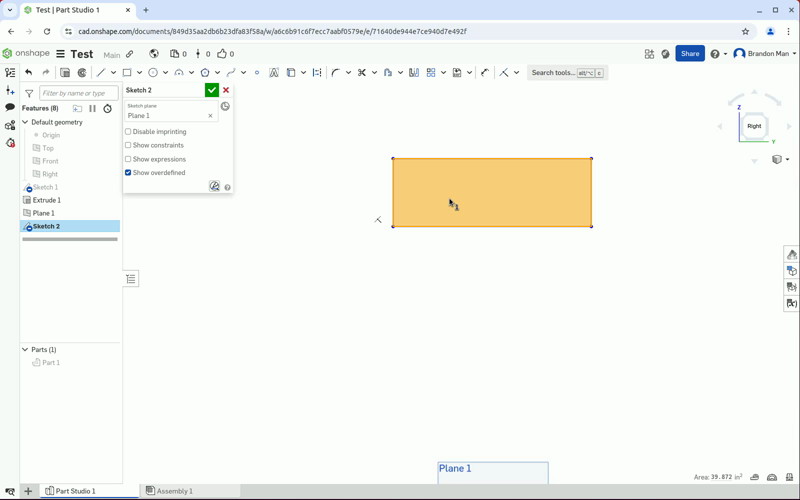
scroll(-6)
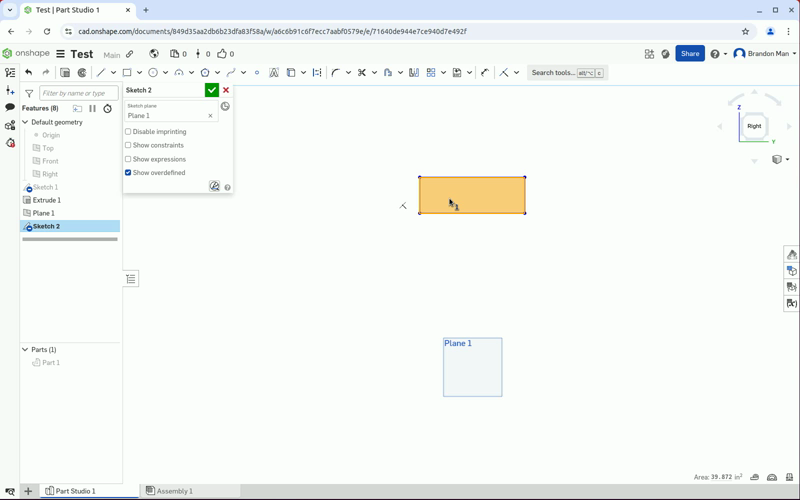
scroll(-6)
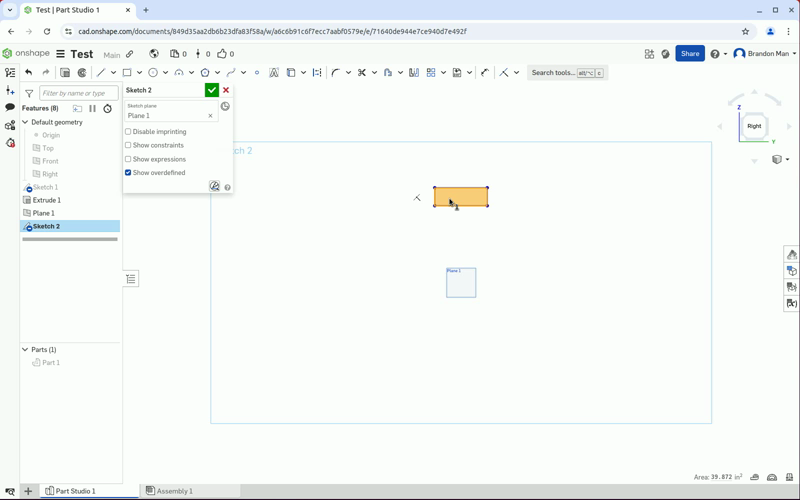
mouse_move(73, 352)
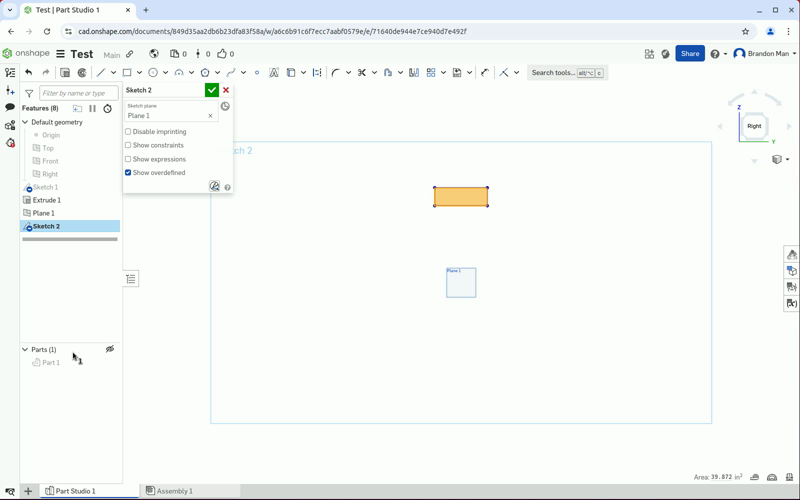
key(shift+y)
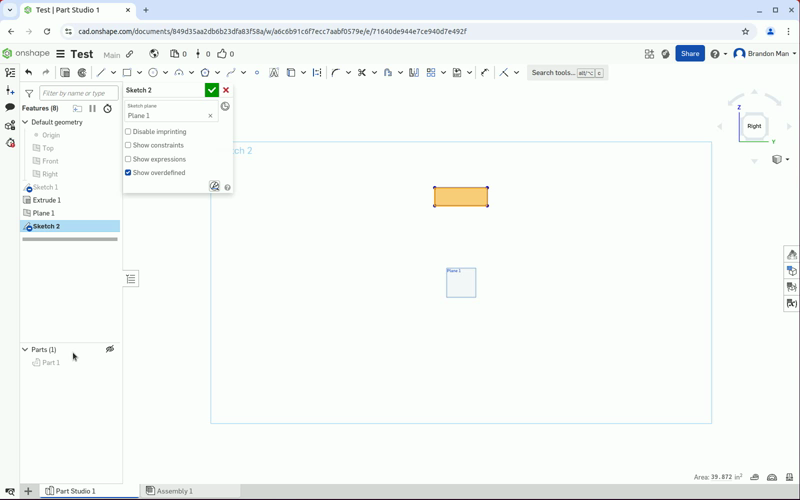
key(shift+e)
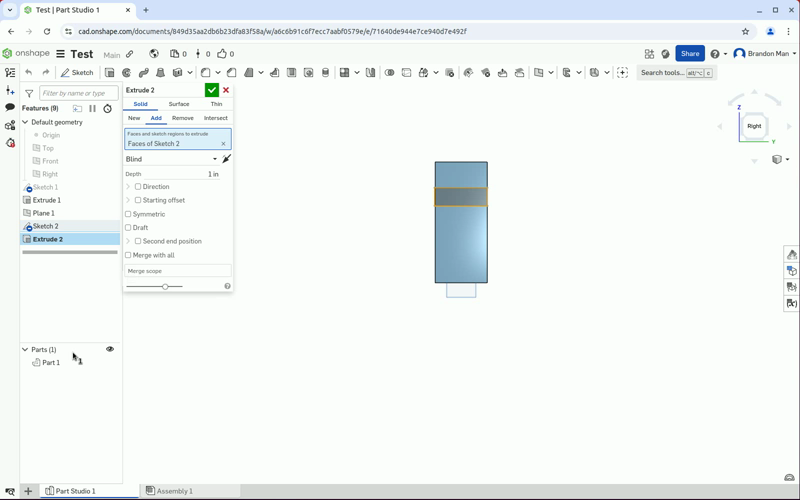
mouse_move(143, 106)
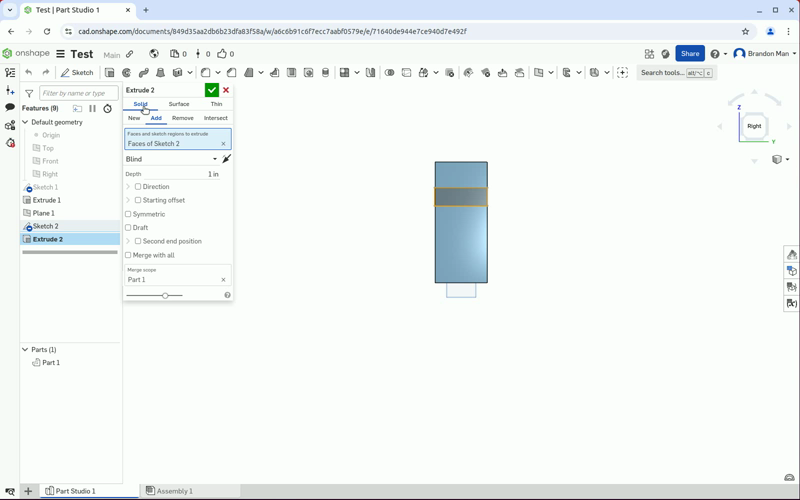
click(143, 106)
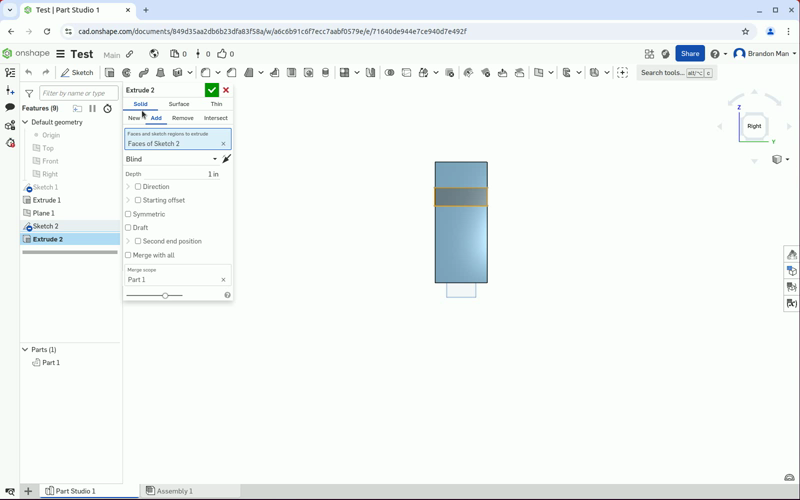
mouse_move(137, 120)
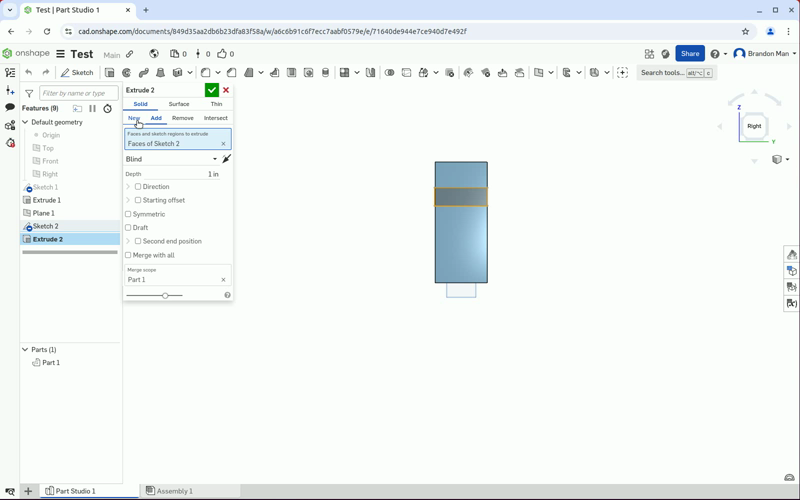
click(137, 120)
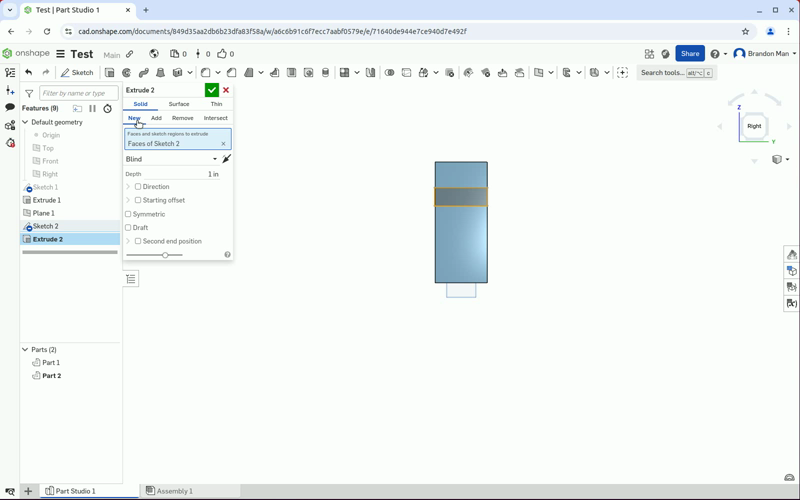
key(tab, 4)
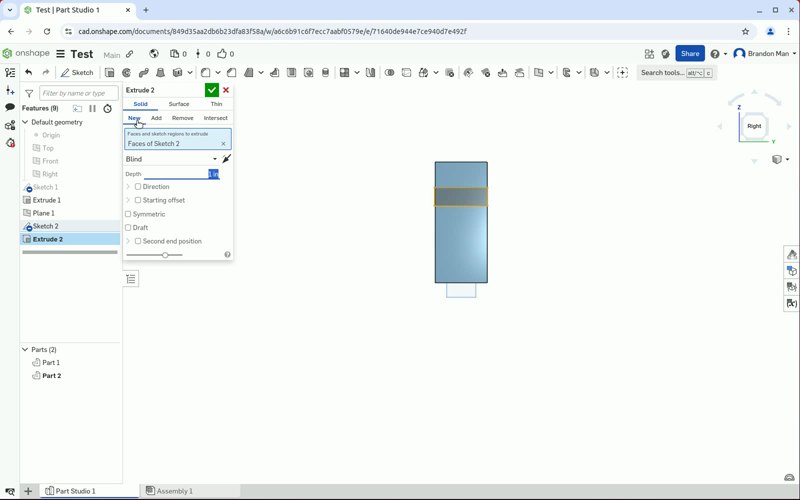
text(3.611)
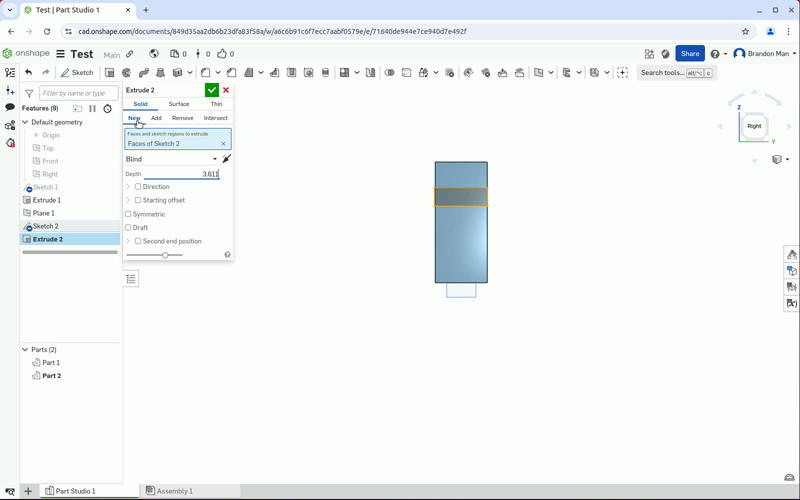
key(enter)
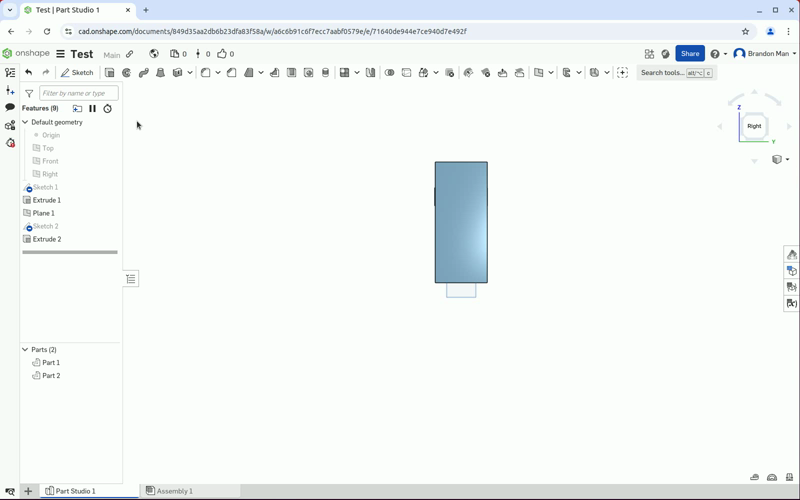
key(shift+h)
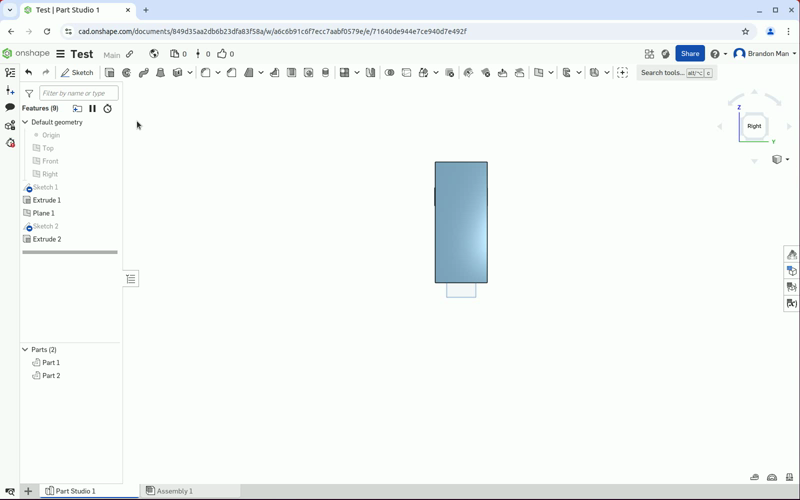
key(shift+h)
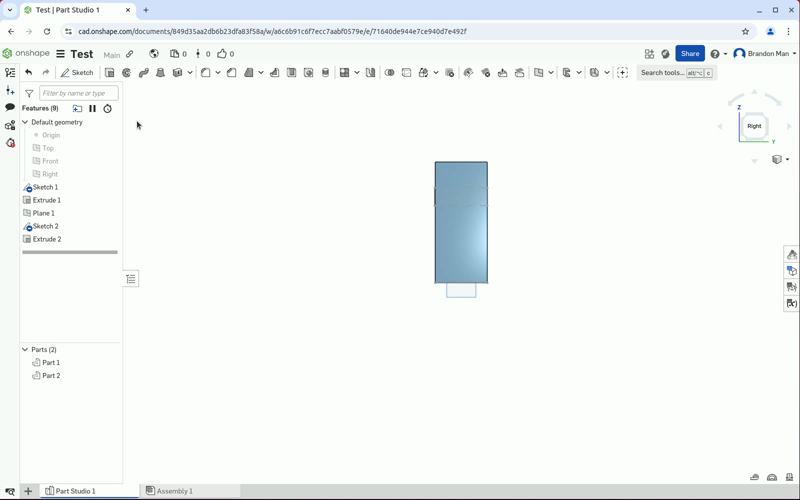
key(shift+7)
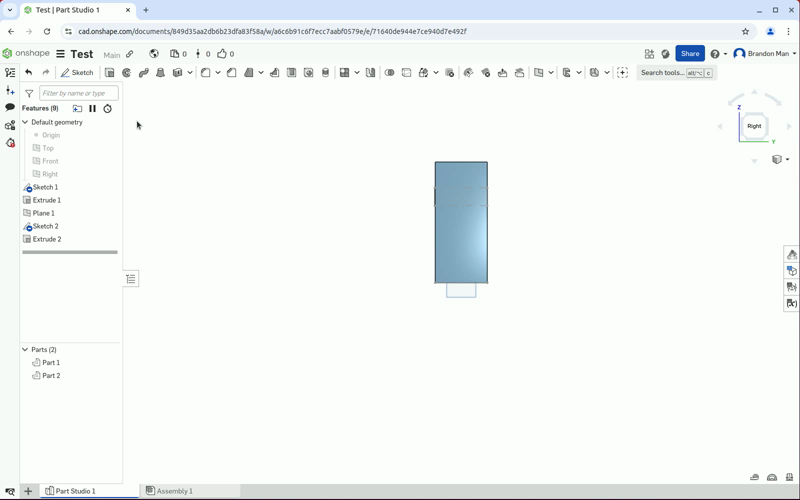
key(right, 2)
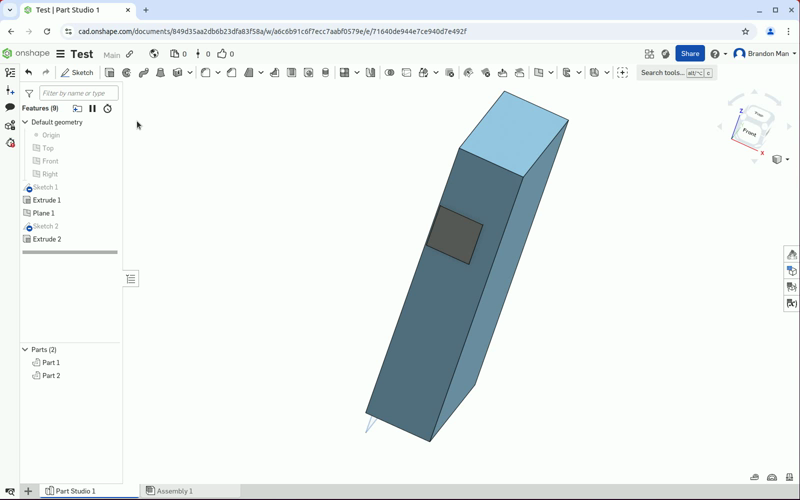
key(down, 2)
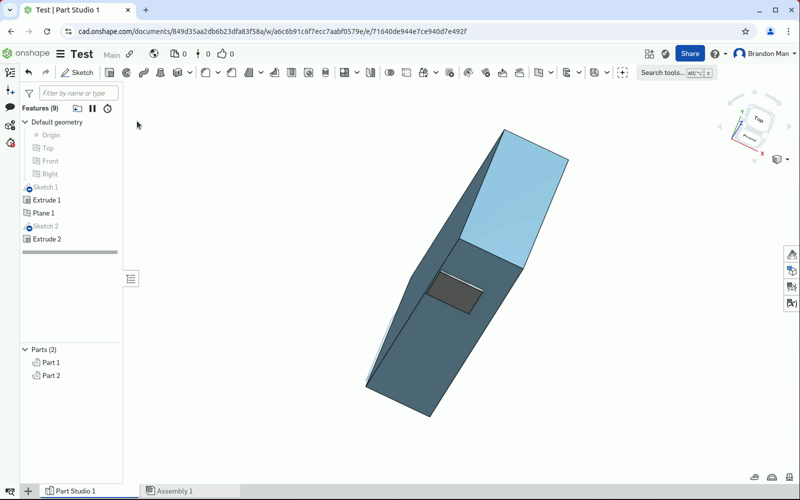
key(up, 2)
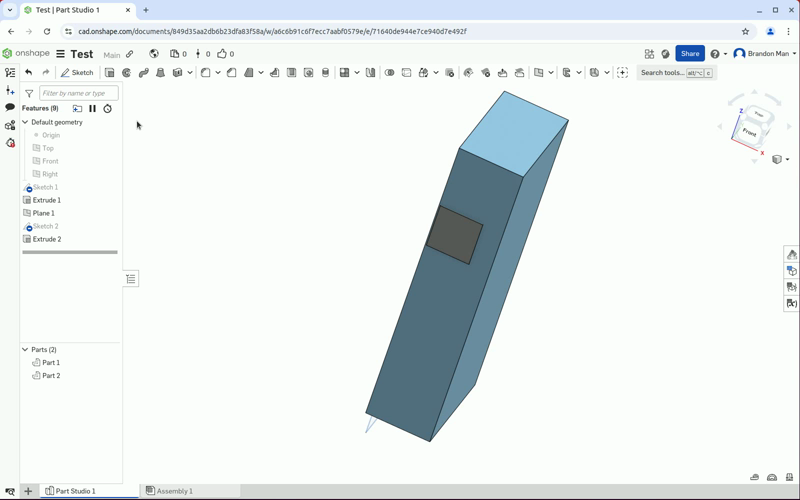
key(left, 2)
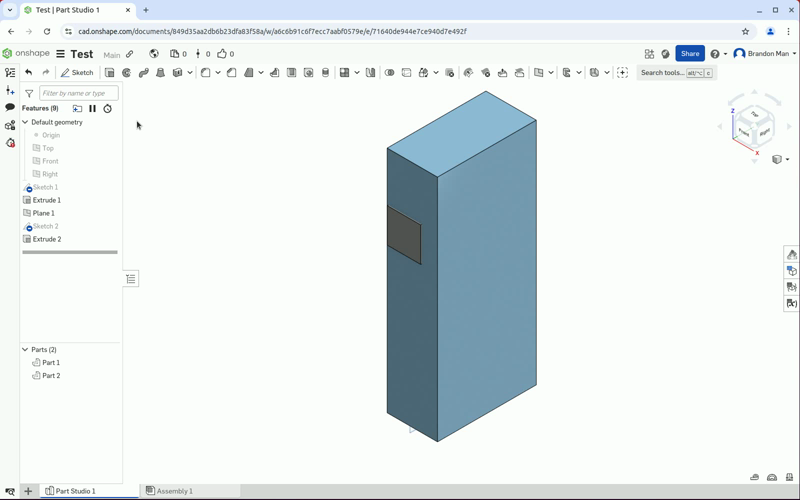
mouse_move(73, 189)
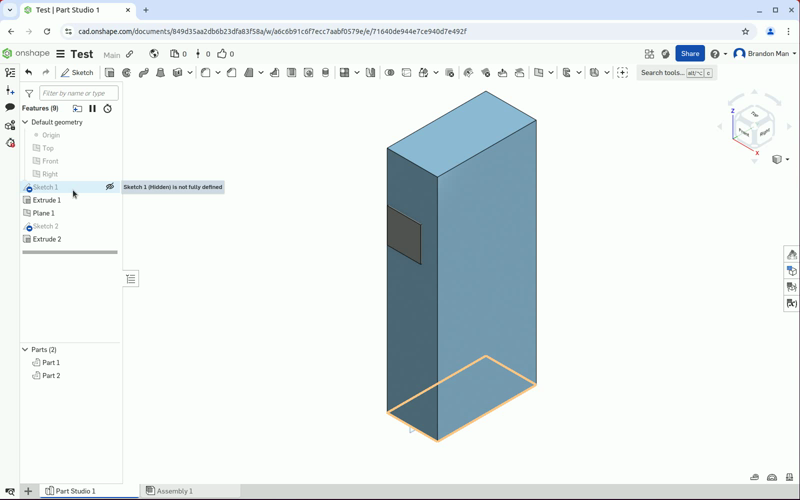
click(73, 189)